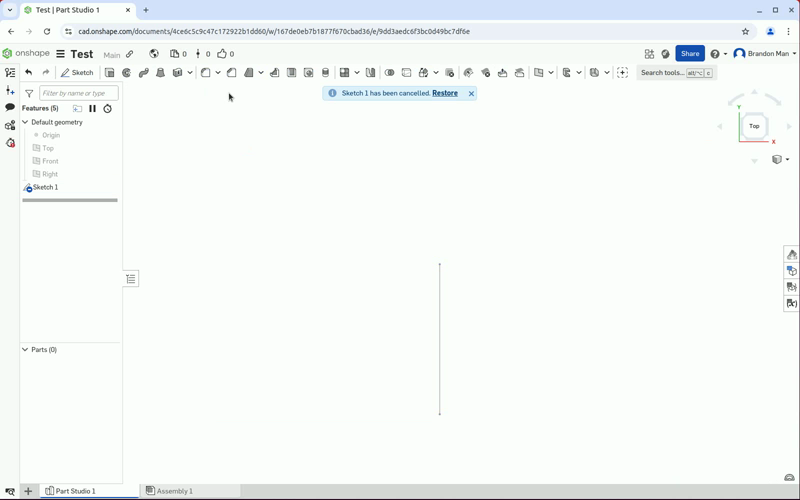
key(shift+h)
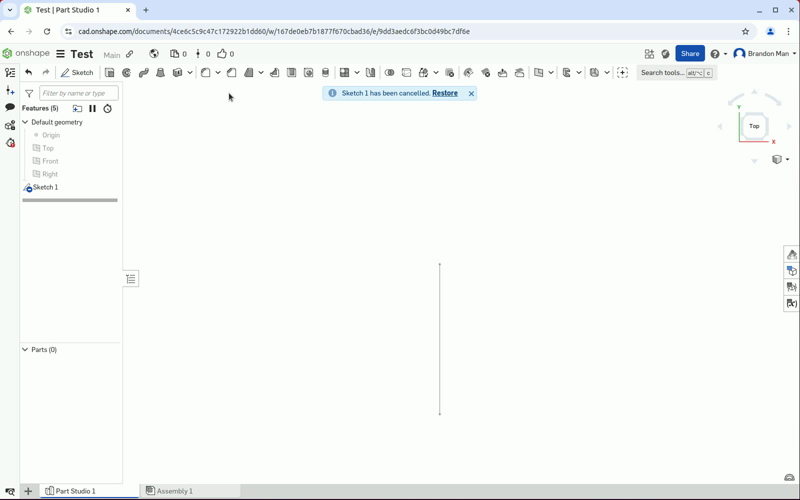
key(shift+s)
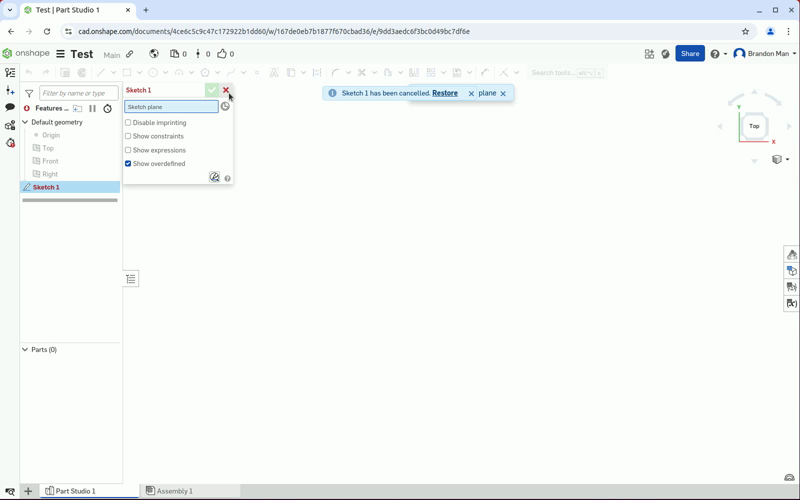
mouse_move(73, 150)
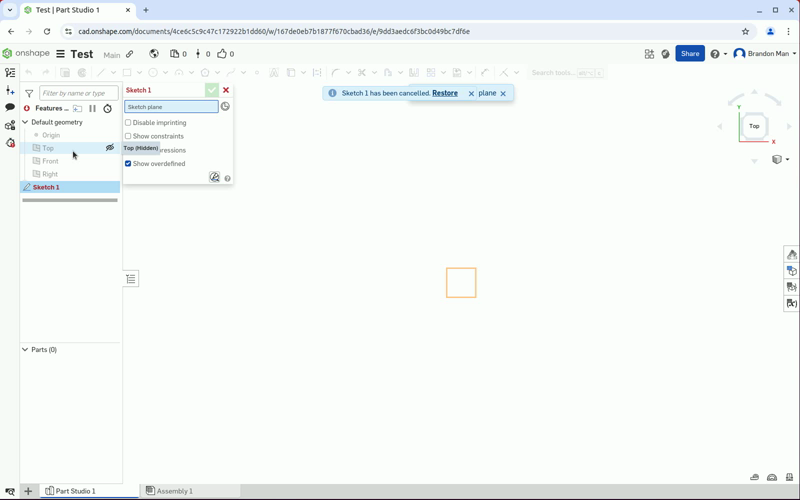
click(73, 150)
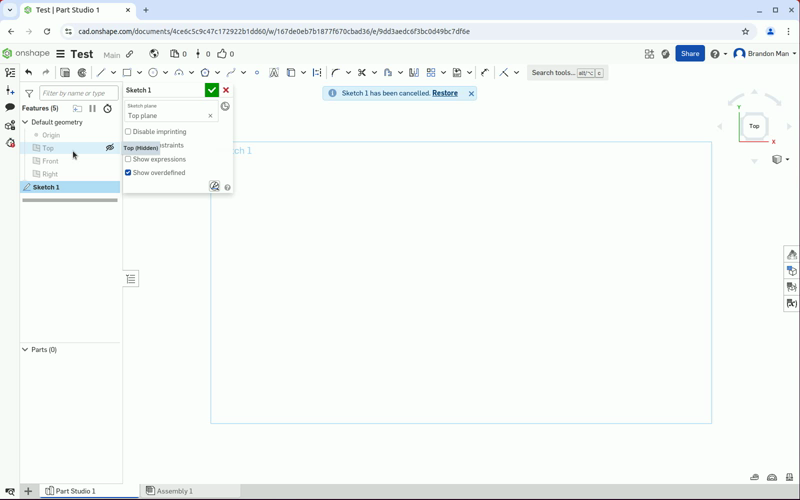
mouse_move(73, 352)
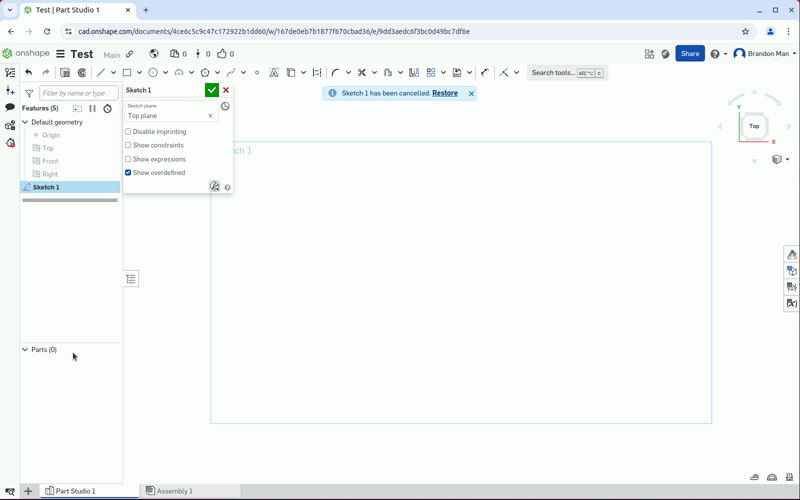
key(y)
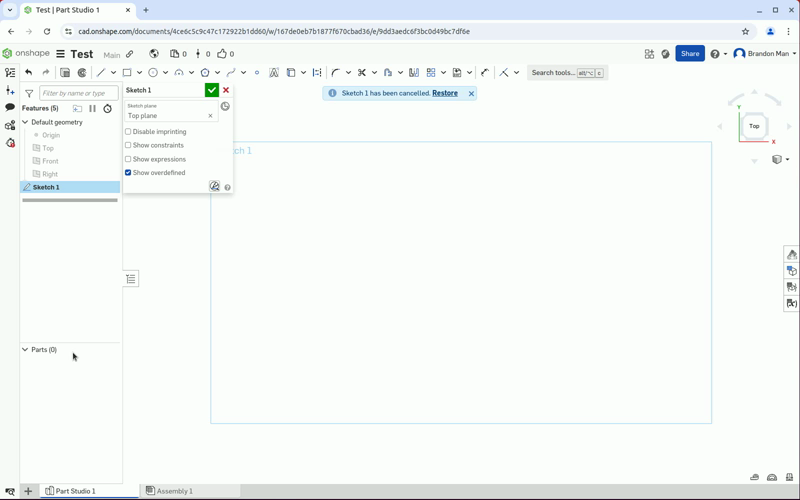
key(l)
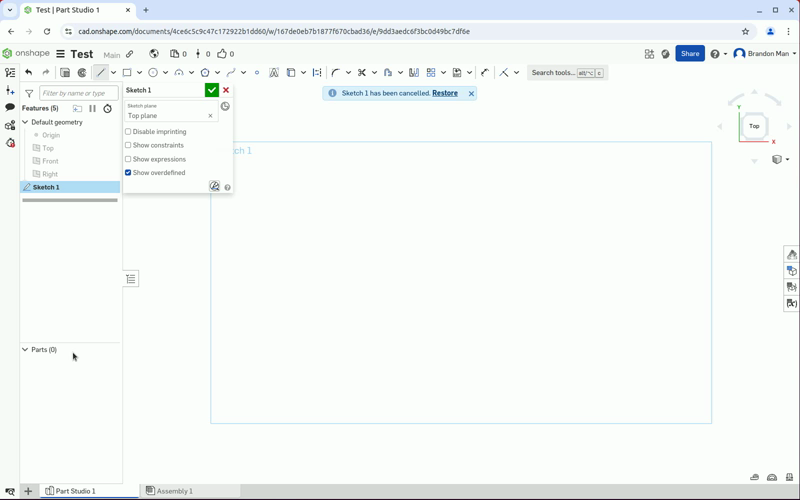
key_down(shift)
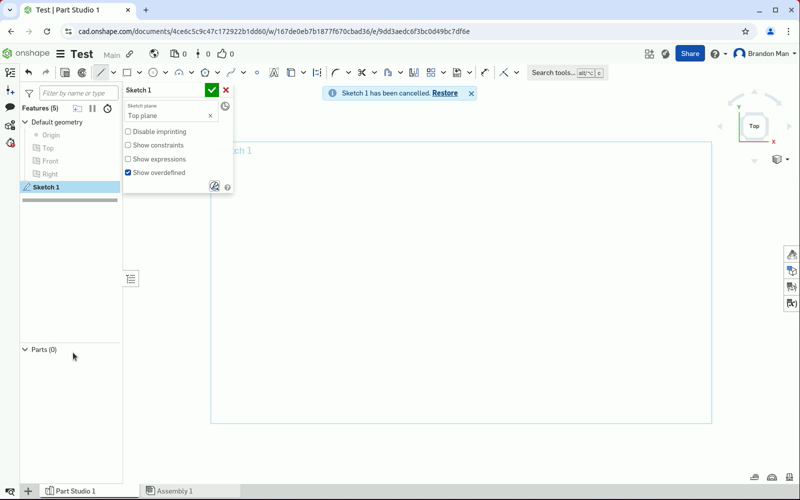
mouse_move(352, 345)
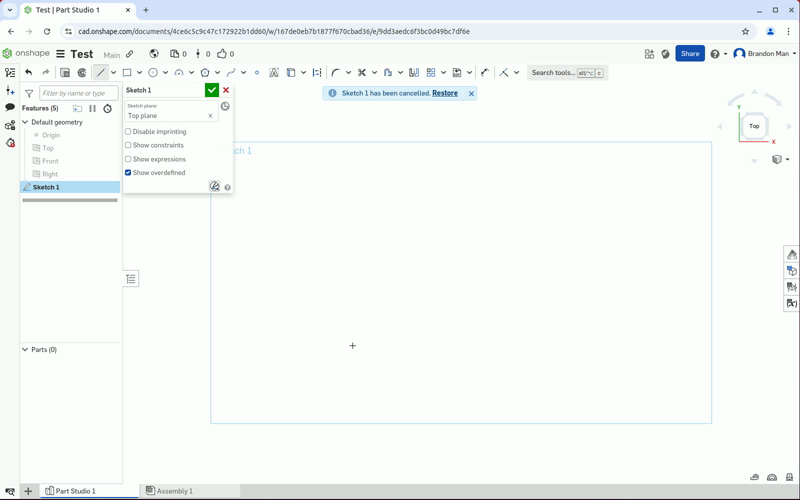
click(352, 345)
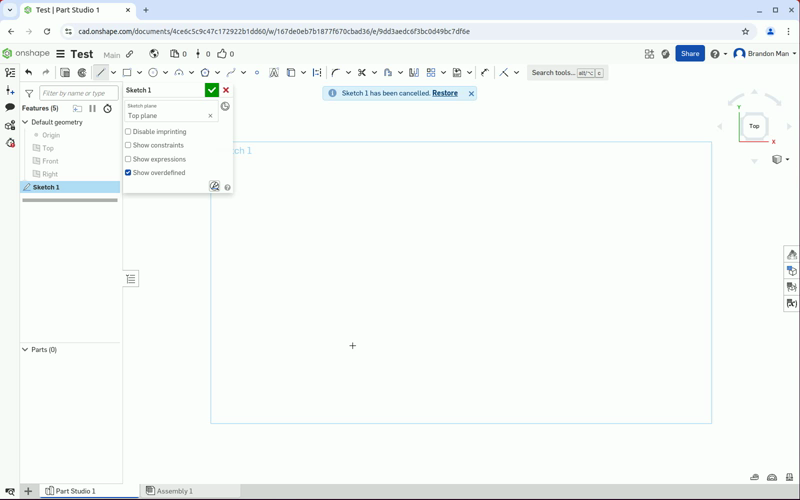
key_up(shift)
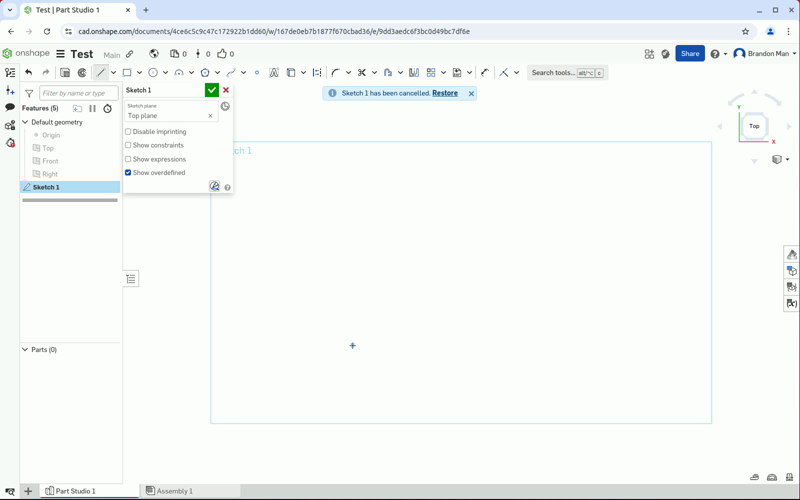
key_down(shift)
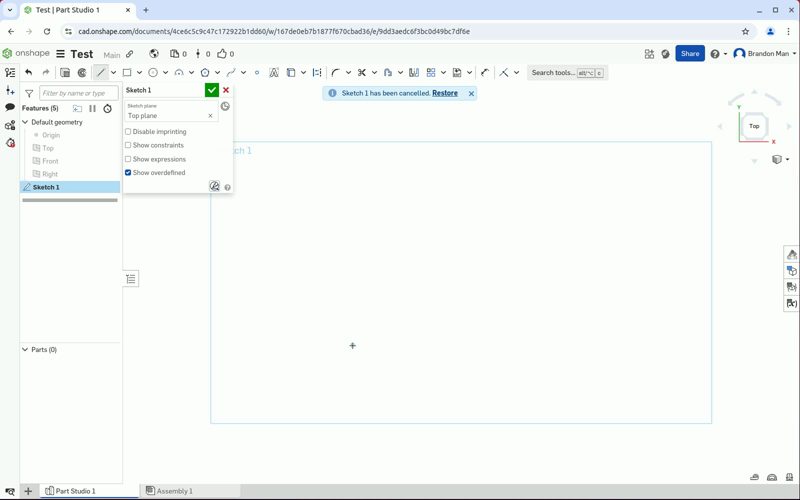
mouse_move(456, 345)
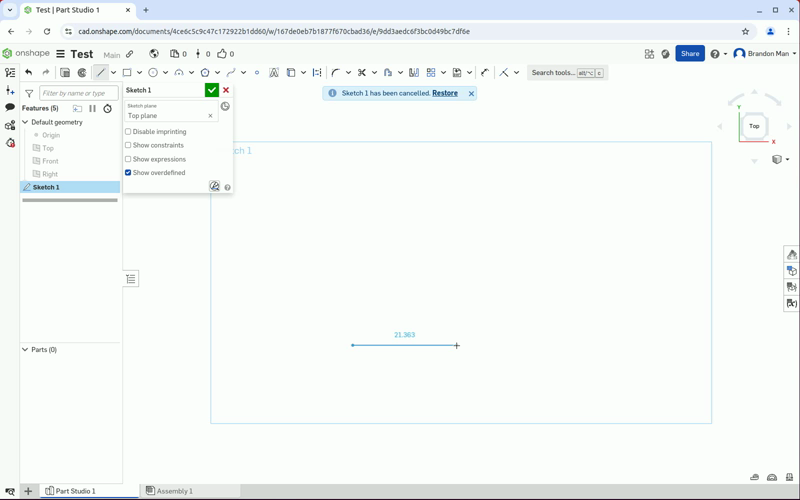
click(456, 345)
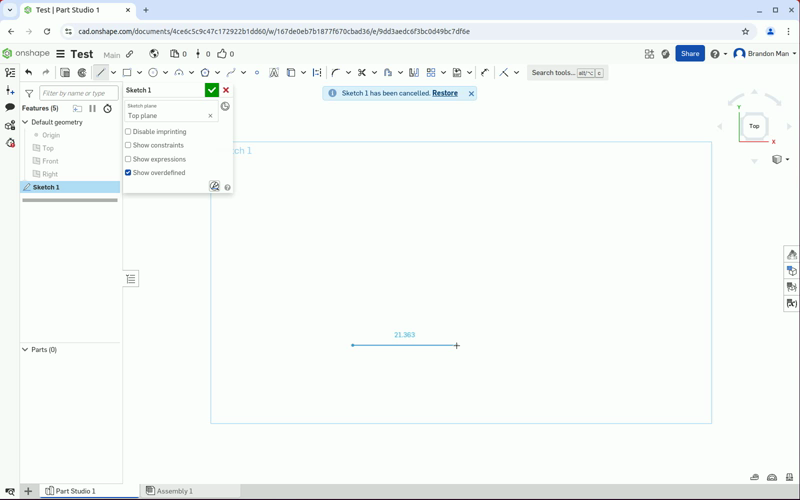
key_up(shift)
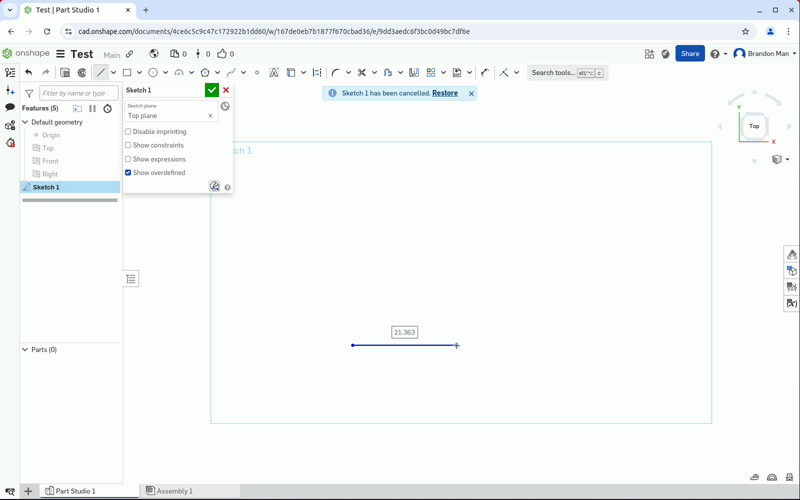
key_down(shift)
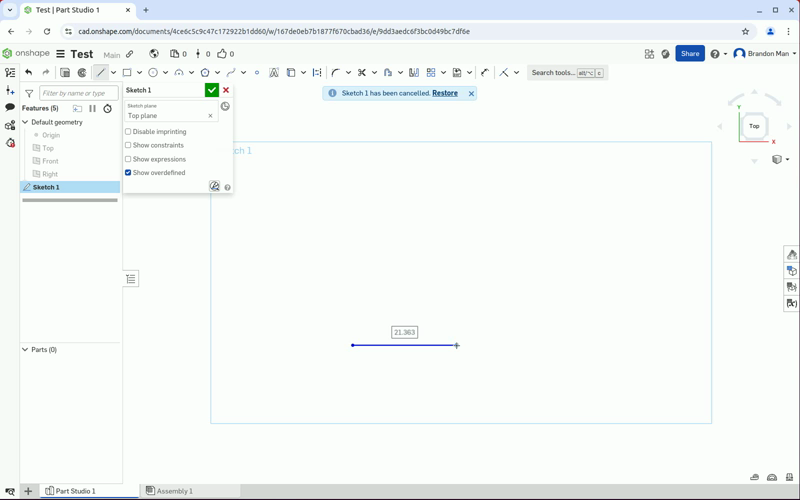
mouse_move(572, 229)
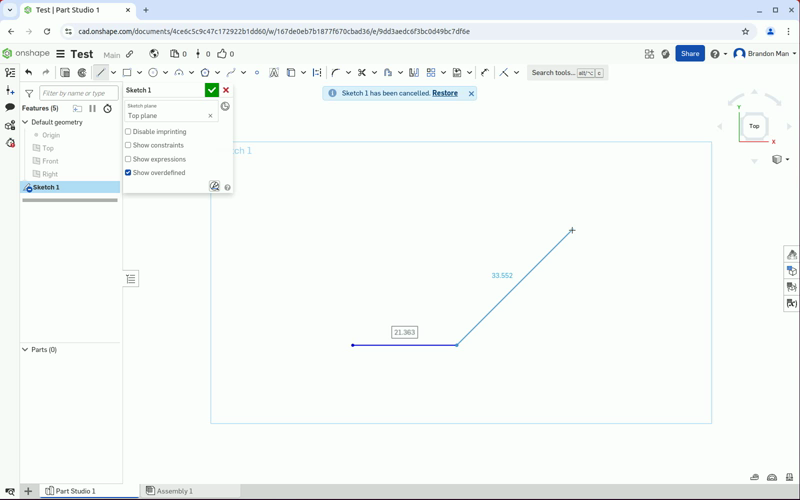
click(572, 229)
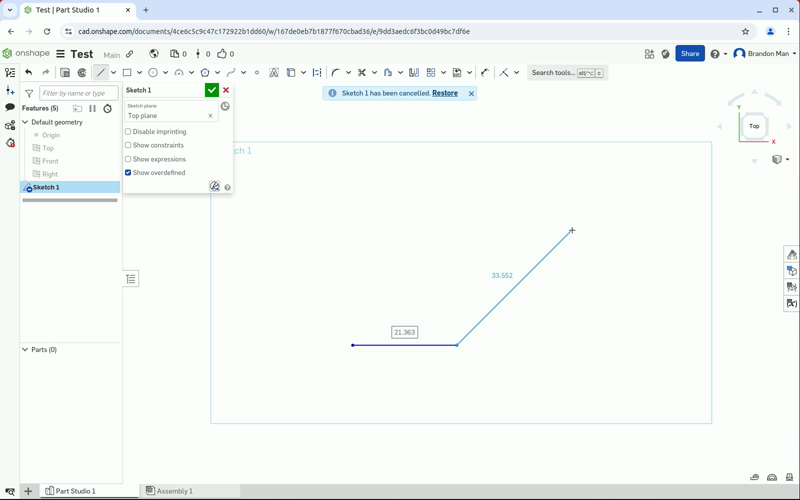
key_up(shift)
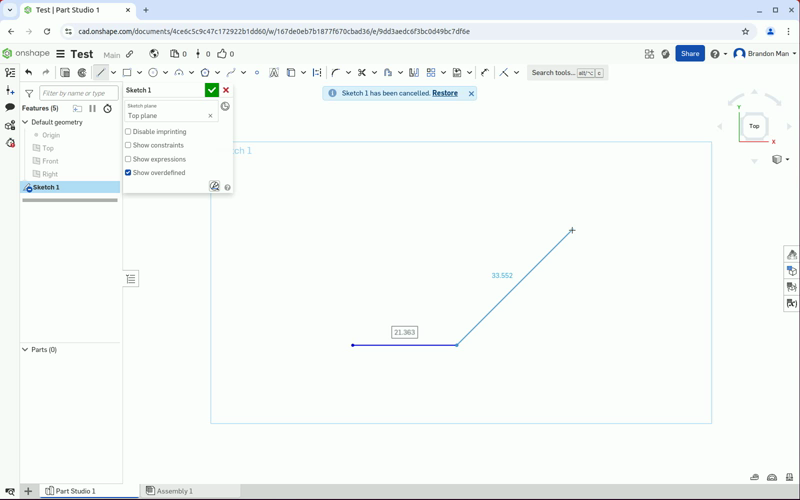
key_down(shift)
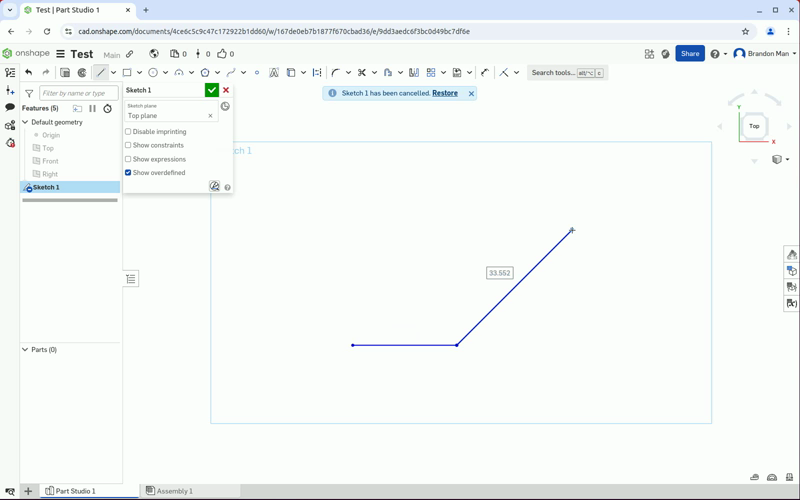
mouse_move(352, 229)
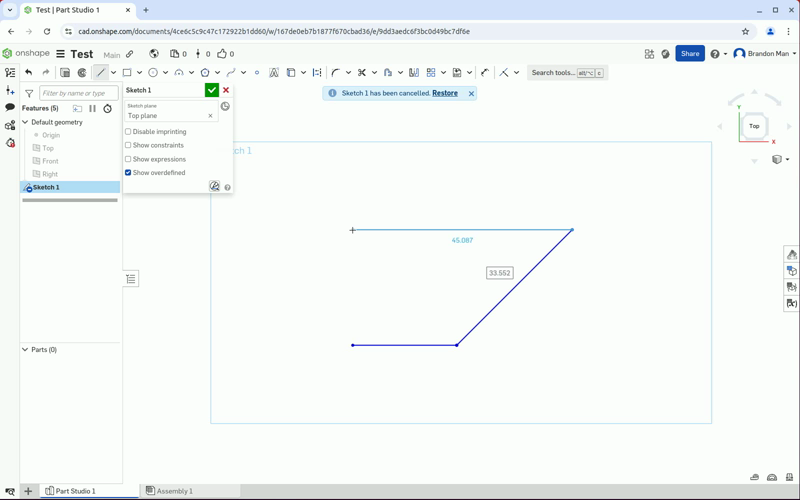
click(352, 229)
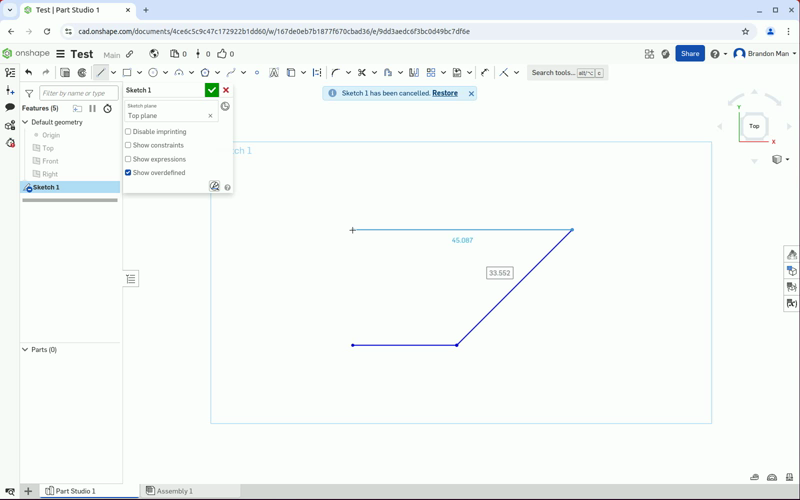
key_up(shift)
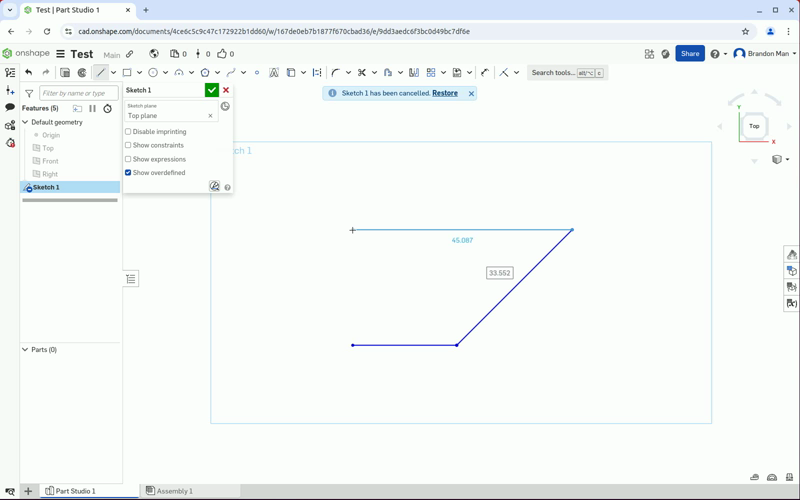
key_down(shift)
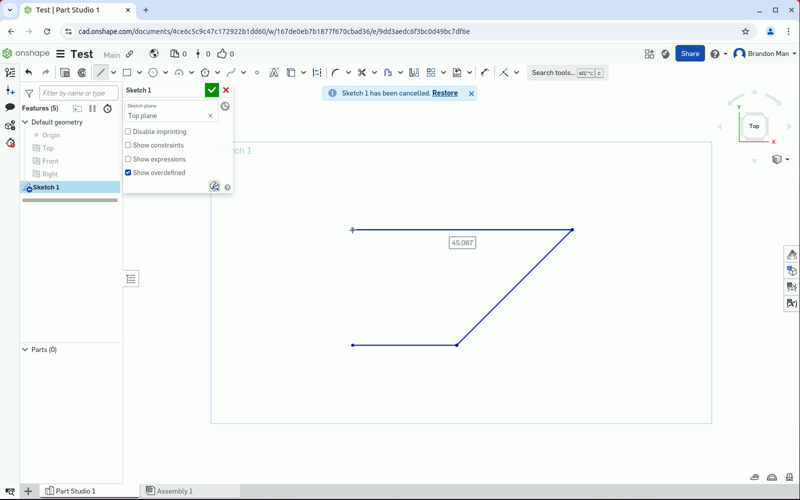
mouse_move(352, 345)
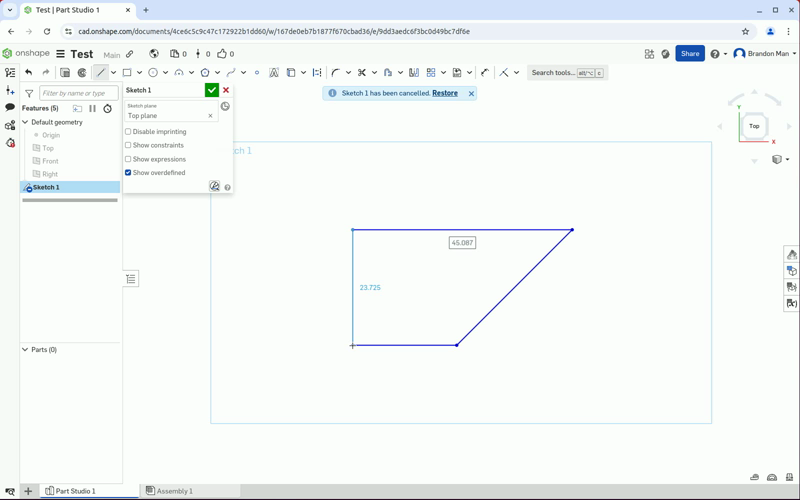
key_up(shift)
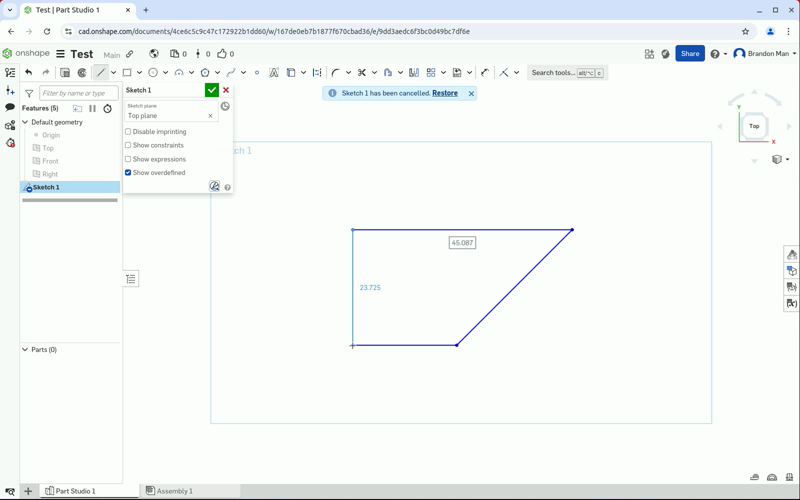
click(352, 345)
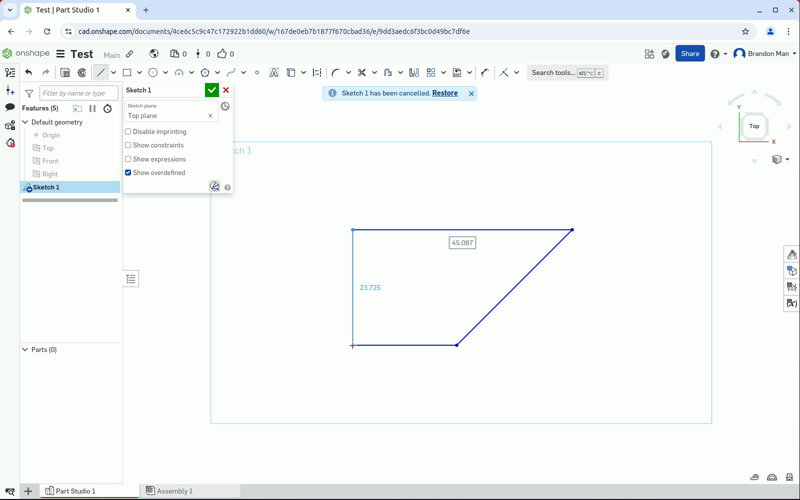
key(esc)
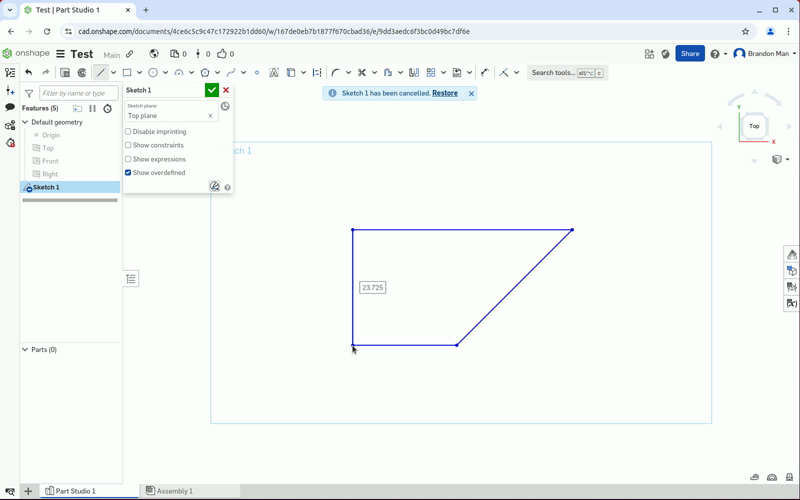
mouse_move(367, 313)
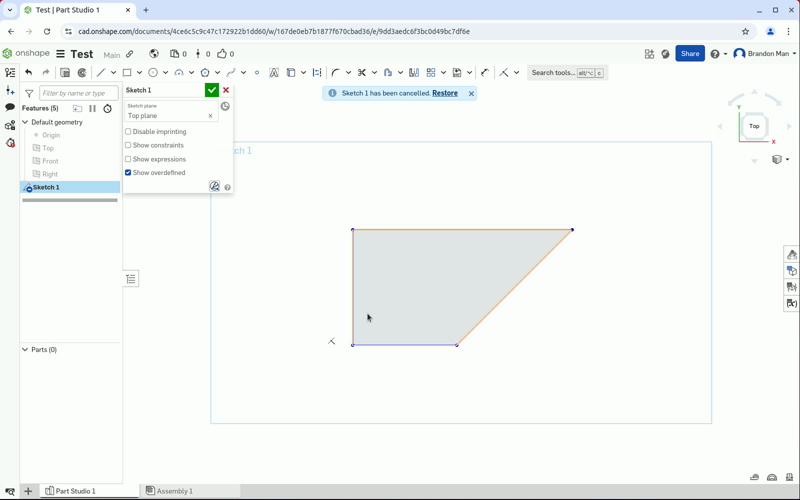
click(367, 313)
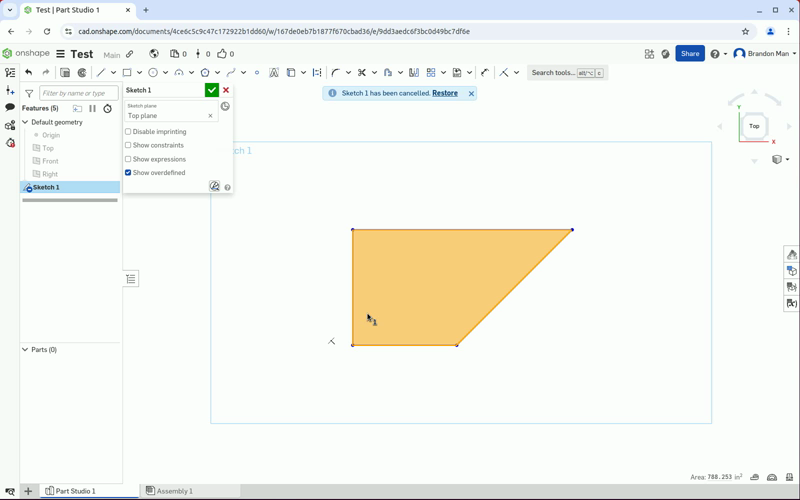
mouse_move(73, 352)
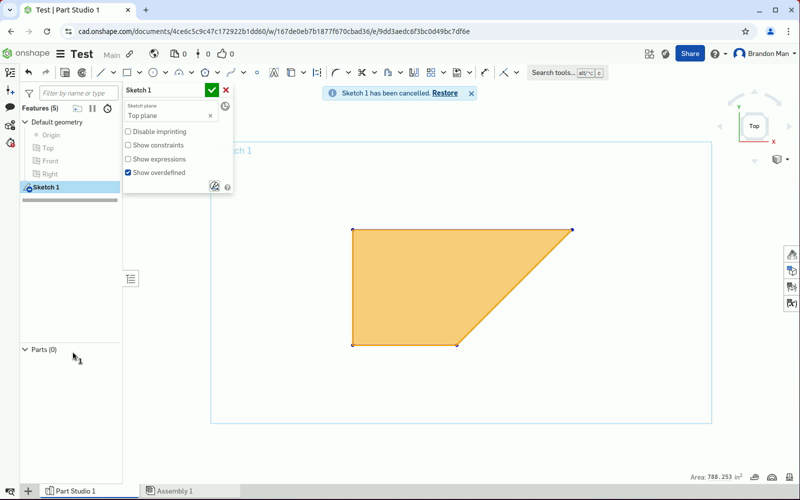
key(shift+y)
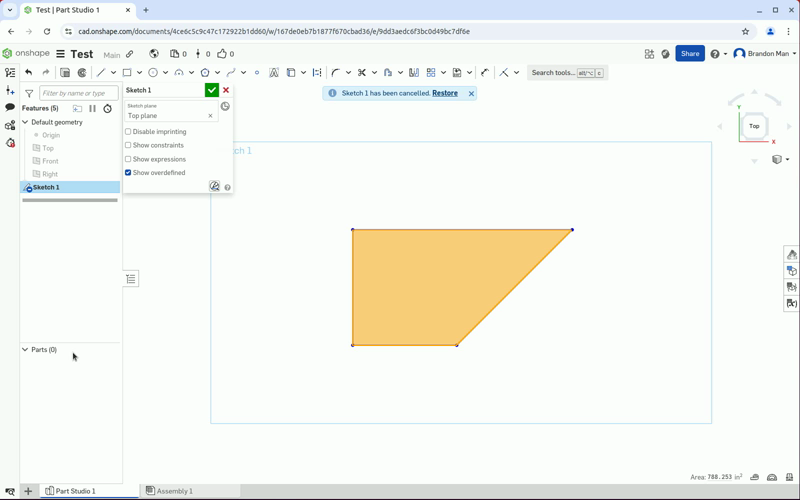
key(shift+e)
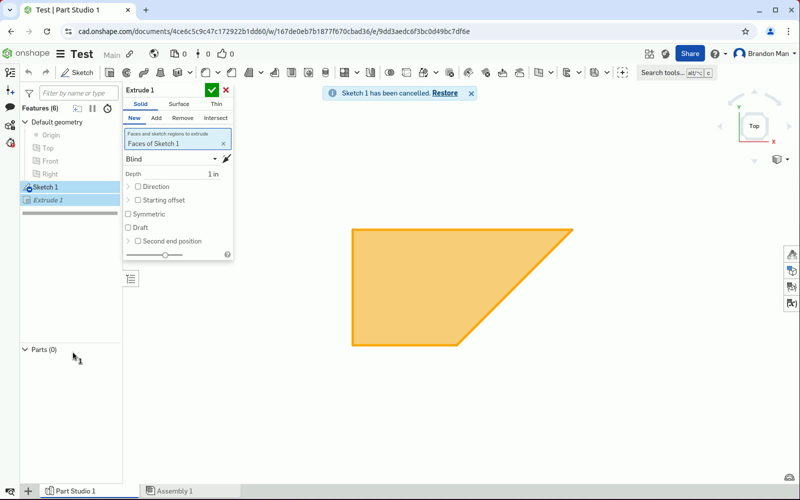
mouse_move(143, 106)
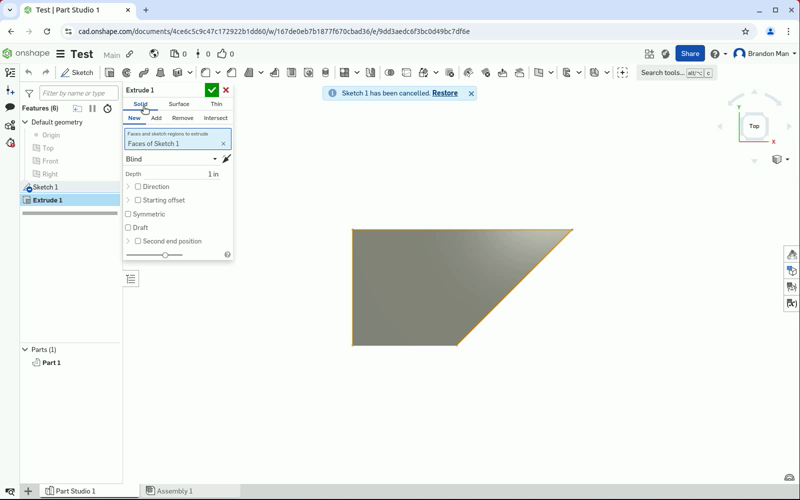
click(143, 106)
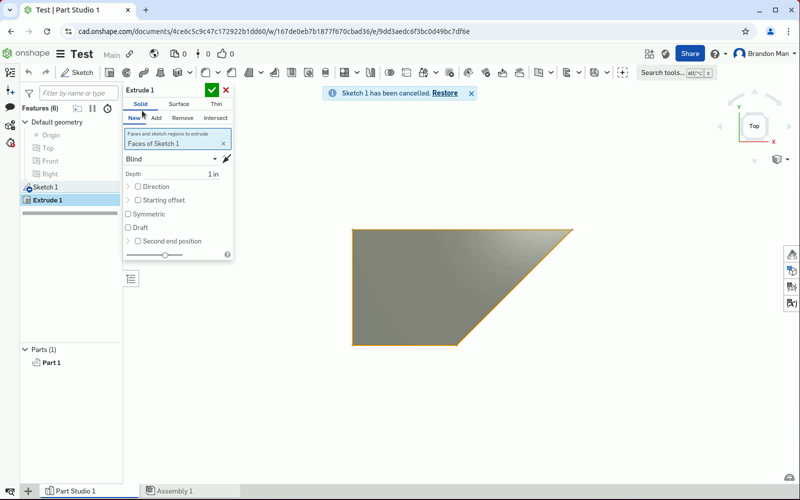
mouse_move(137, 120)
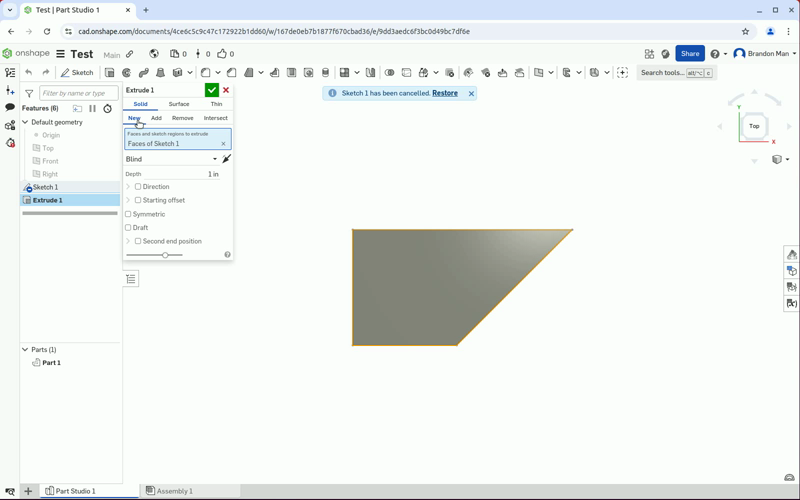
click(137, 120)
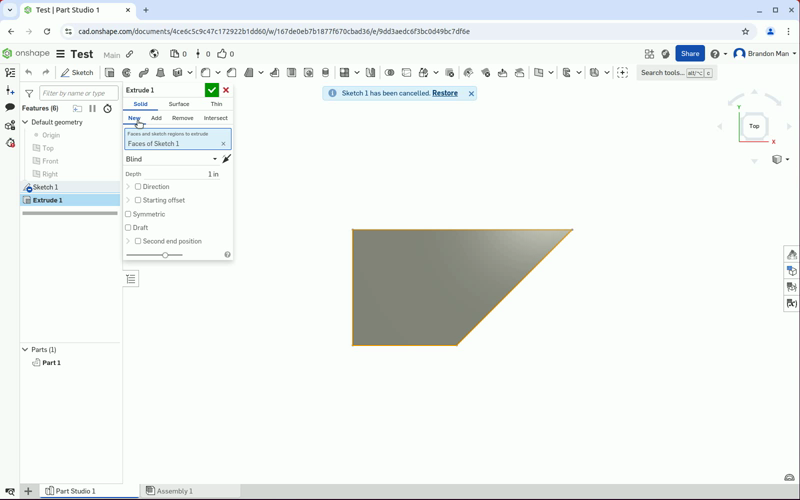
key(tab, 4)
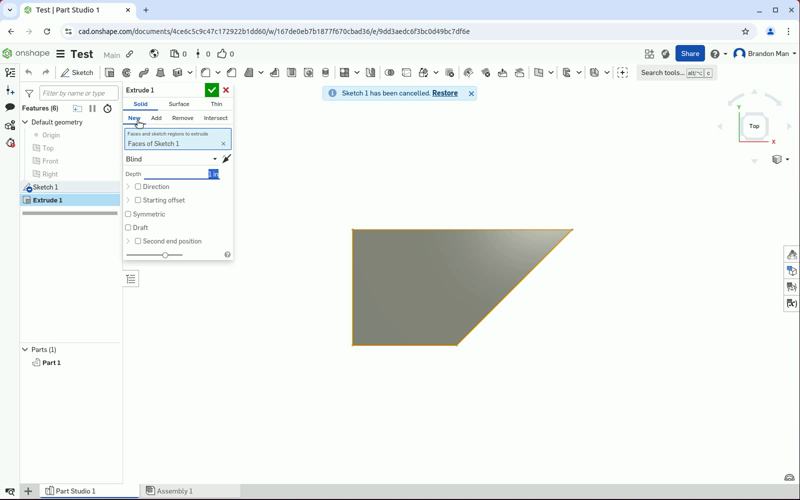
text(17.572)
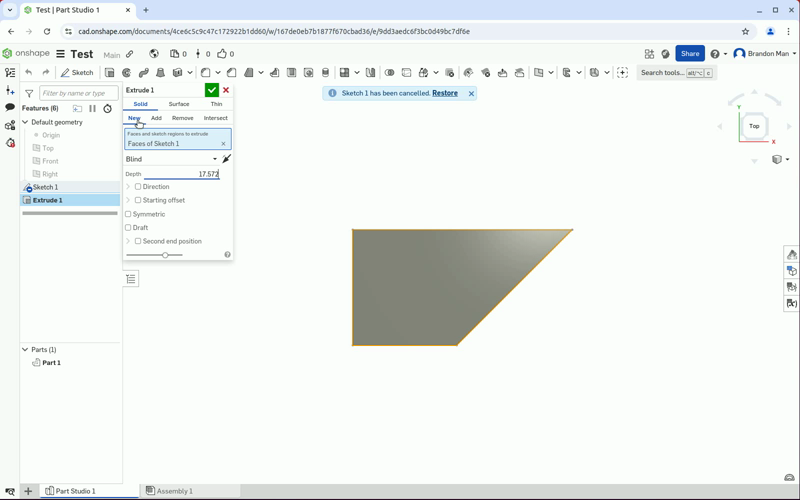
key(enter)
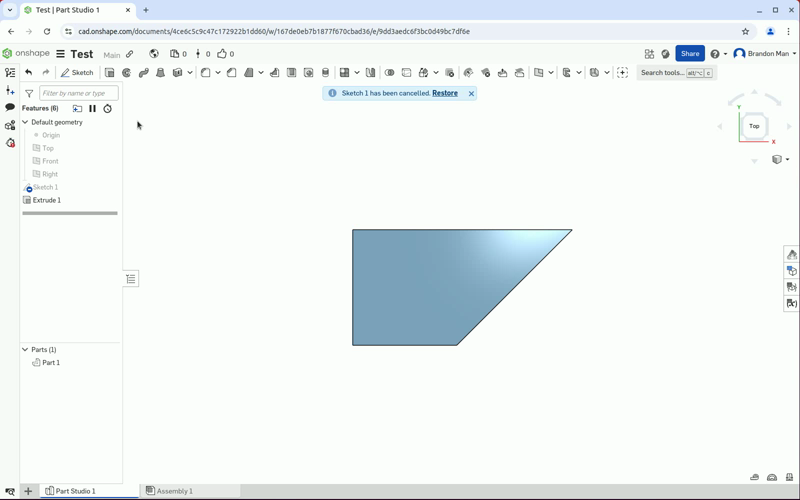
key(shift+h)
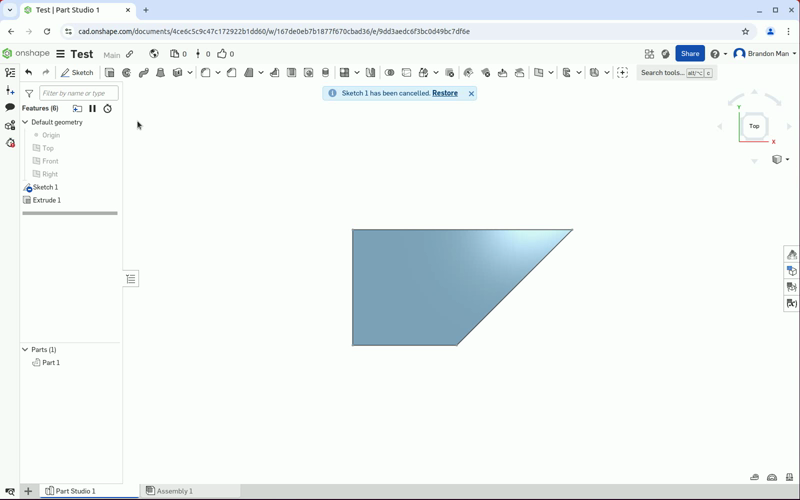
key(shift+h)
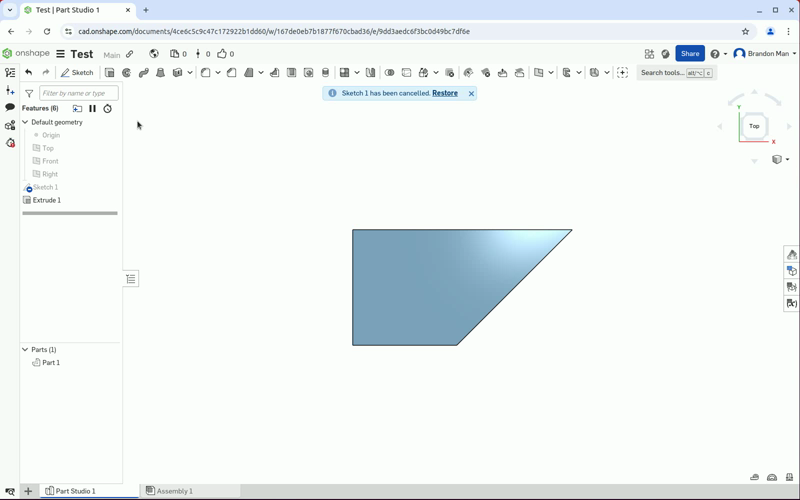
mouse_move(73, 189)
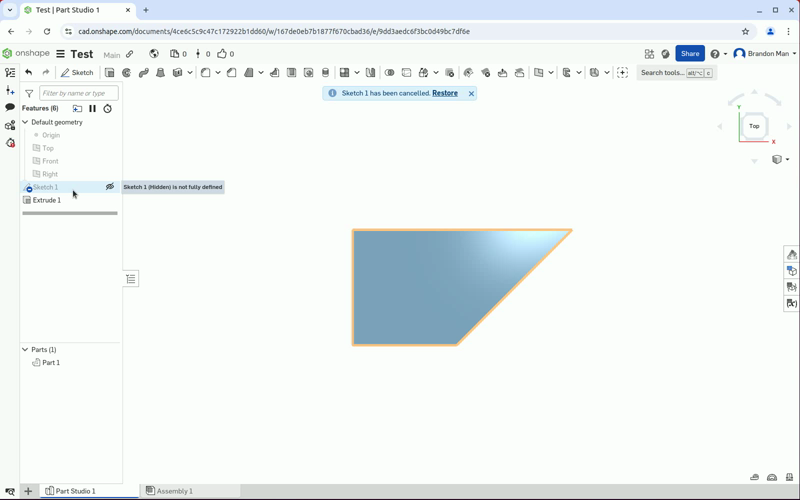
click(73, 189)
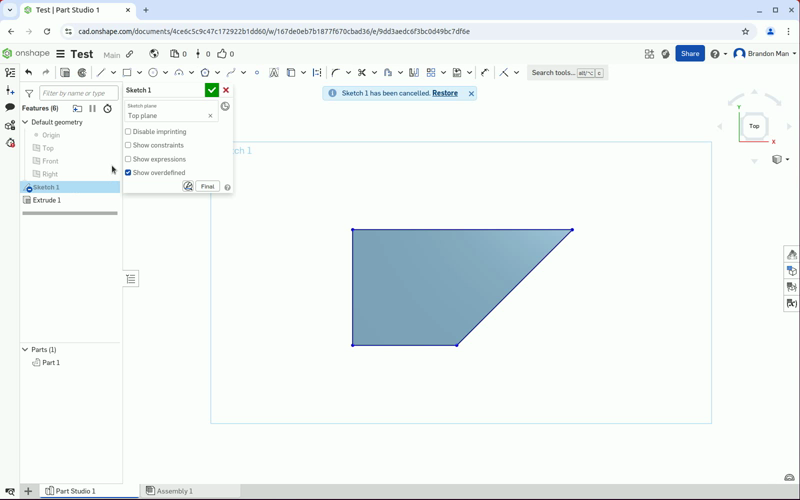
mouse_move(229, 92)
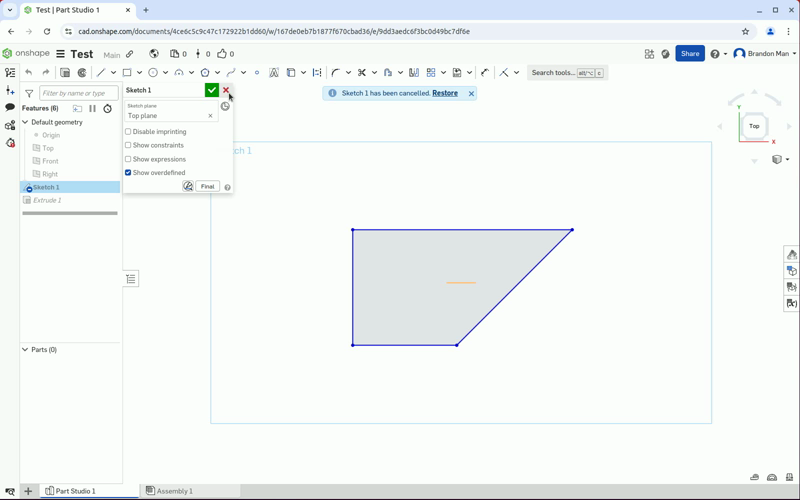
click(229, 92)
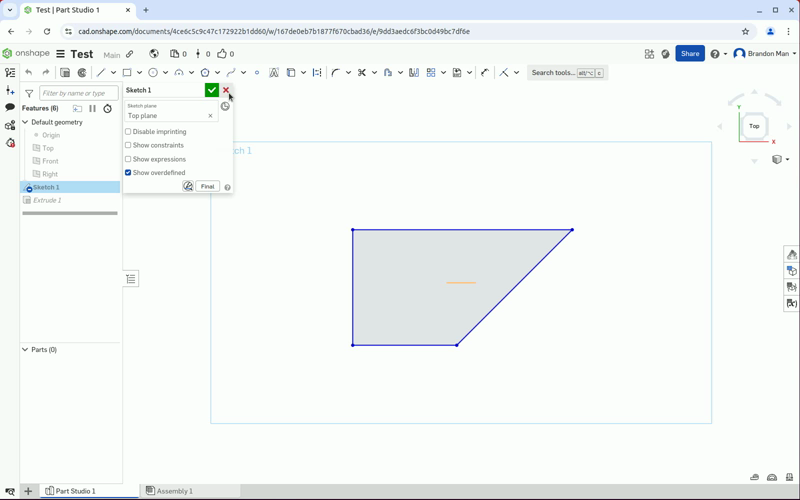
key(shift+s)
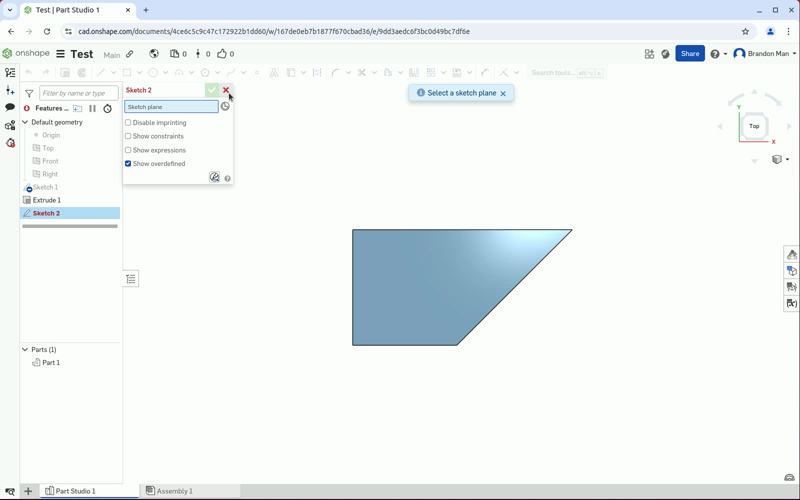
mouse_move(73, 150)
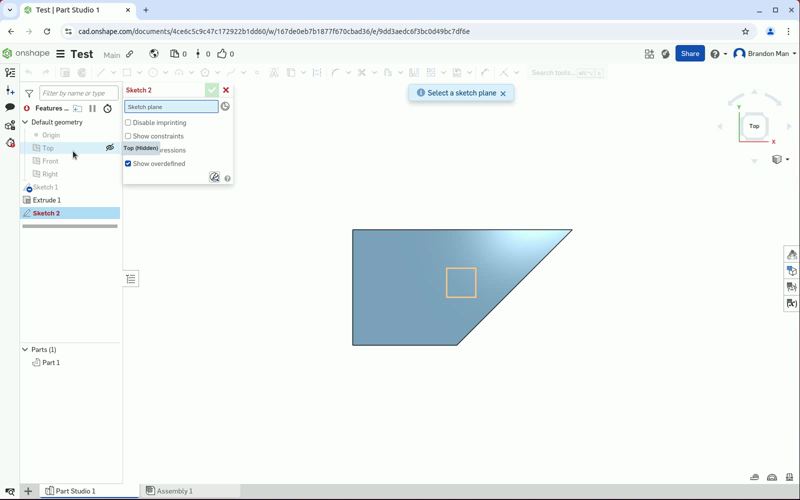
click(73, 150)
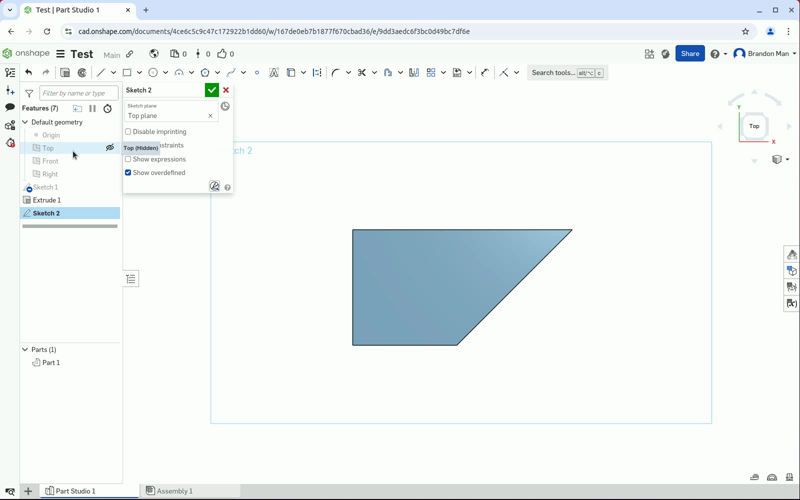
mouse_move(73, 352)
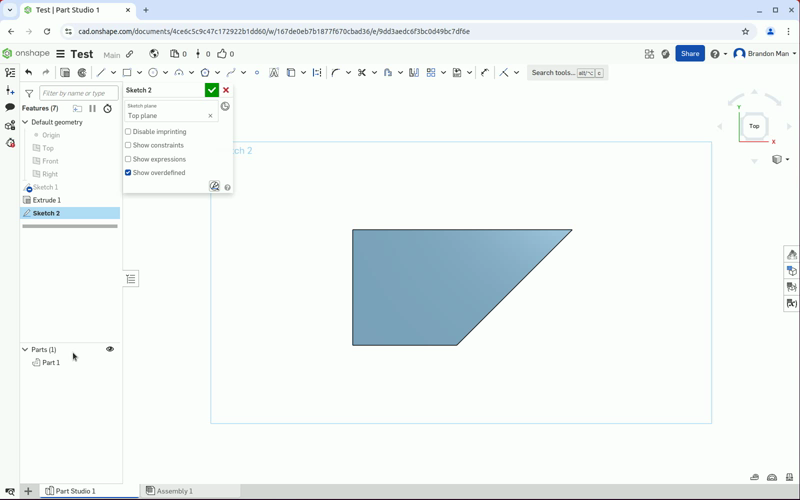
key(y)
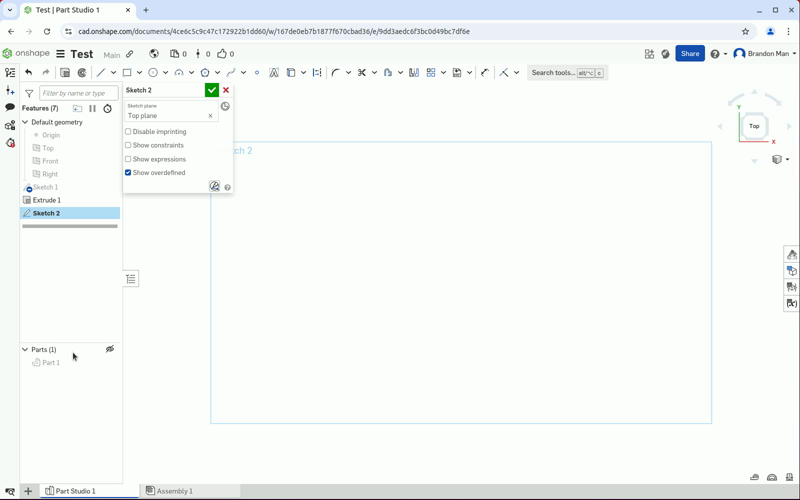
key(l)
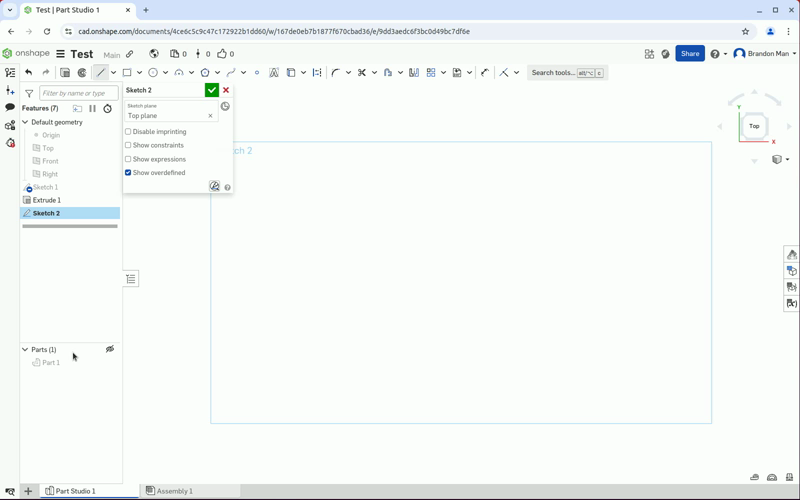
key_down(shift)
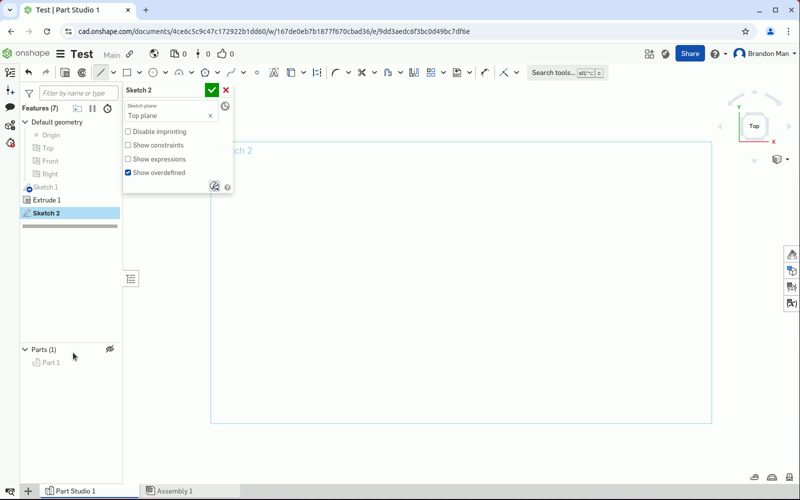
mouse_move(352, 345)
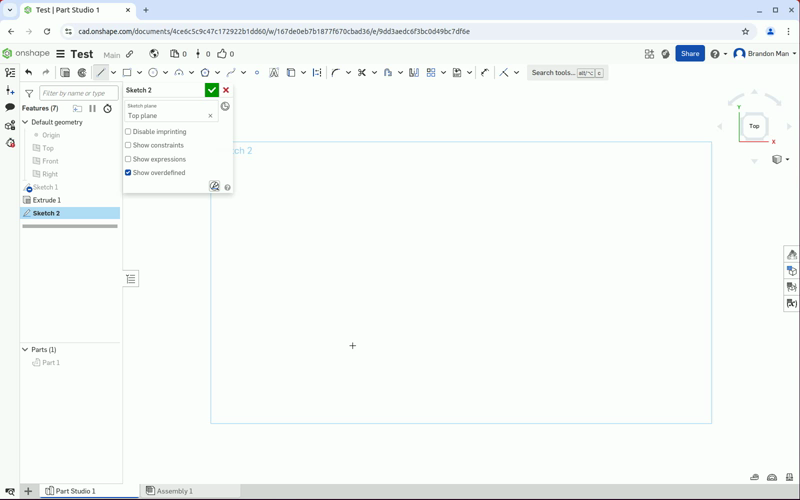
click(352, 345)
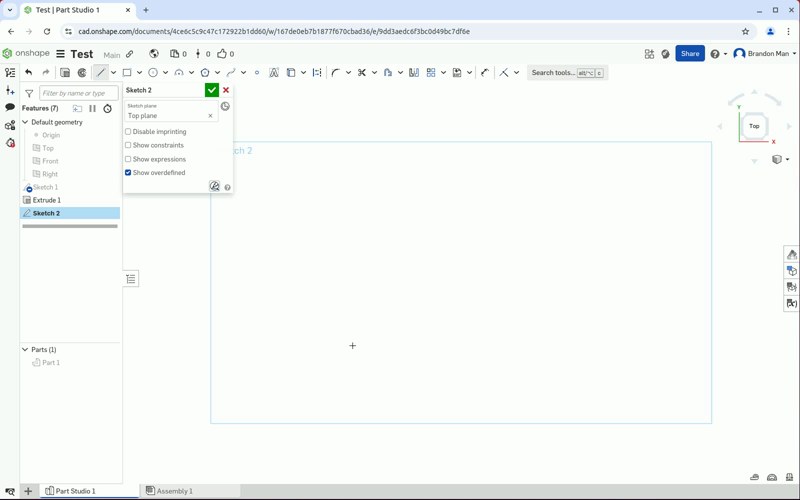
key_up(shift)
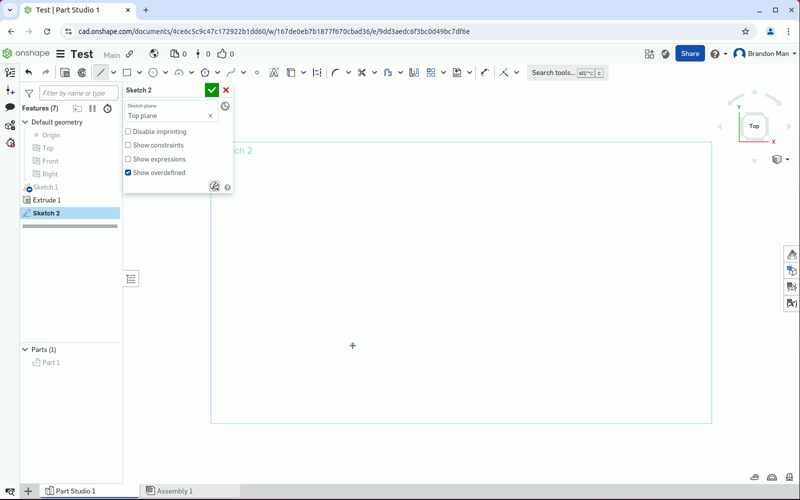
key_down(shift)
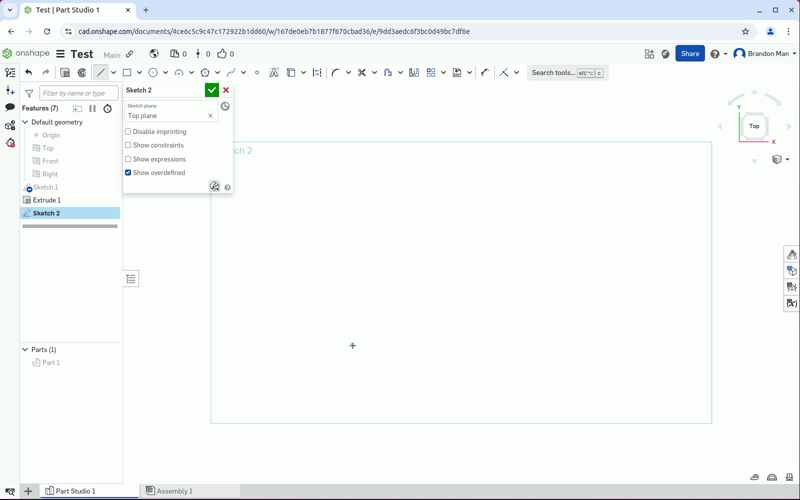
mouse_move(456, 345)
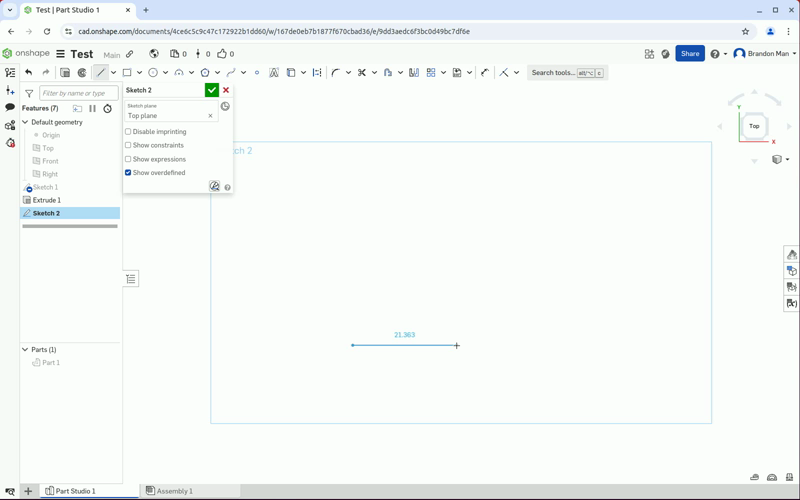
click(456, 345)
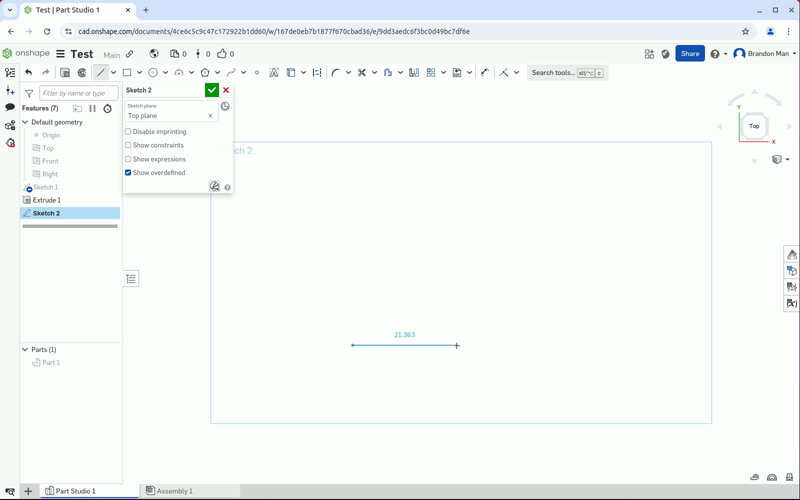
key_up(shift)
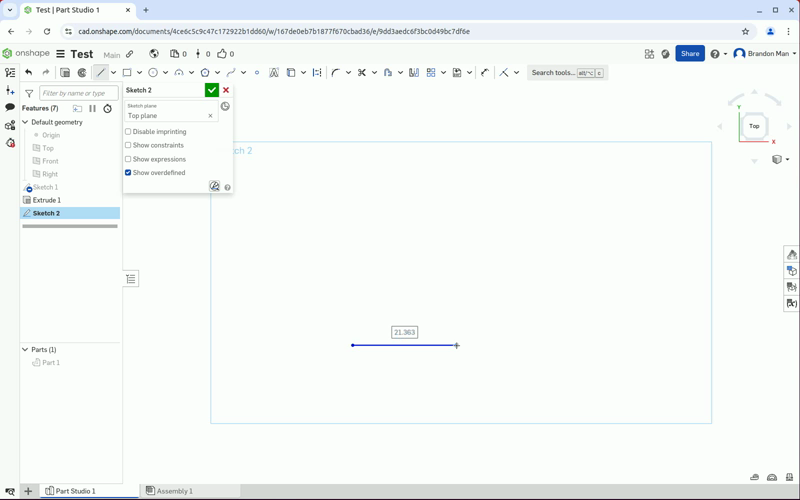
key_down(shift)
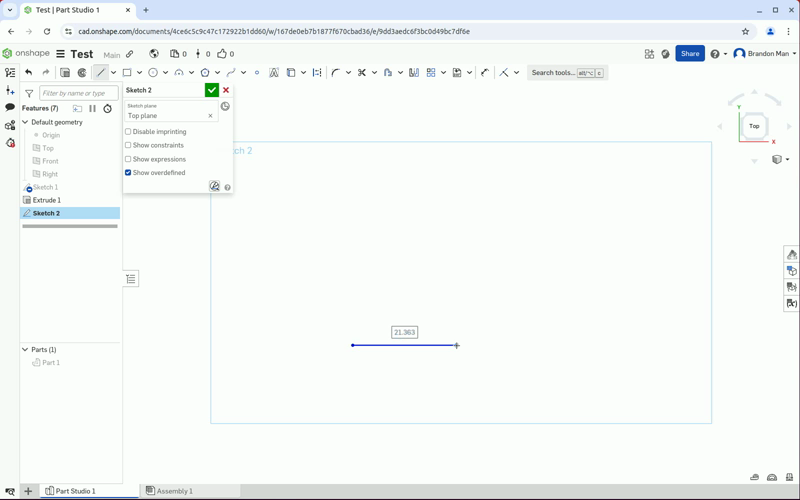
mouse_move(572, 229)
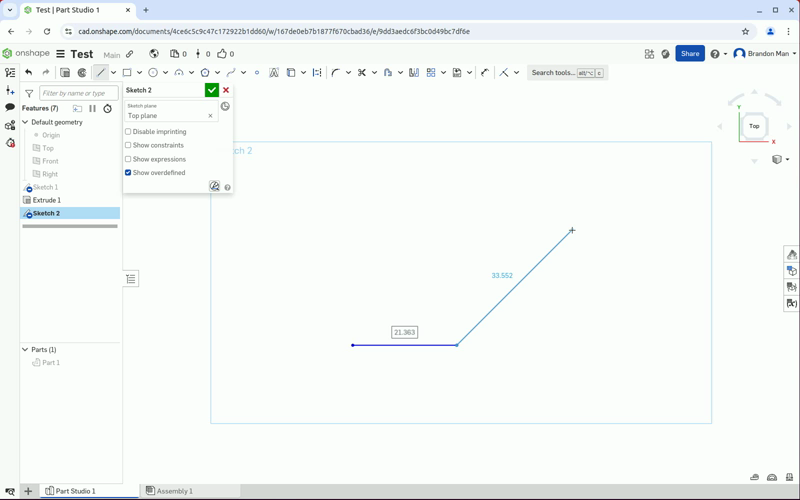
click(572, 229)
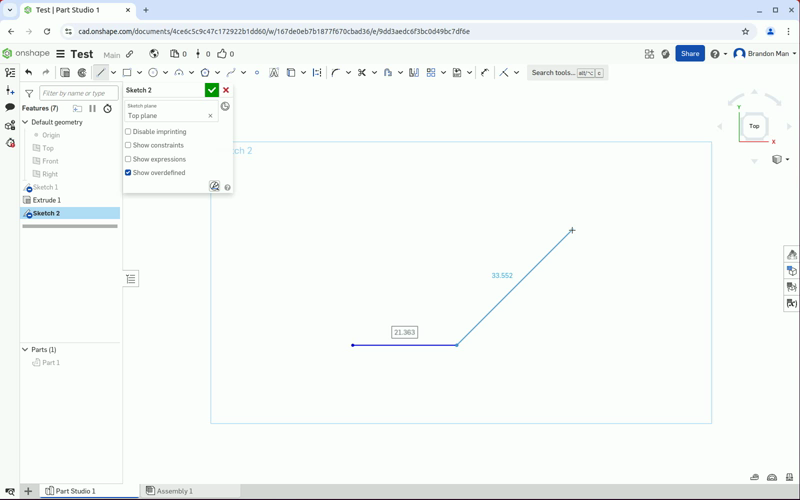
key_up(shift)
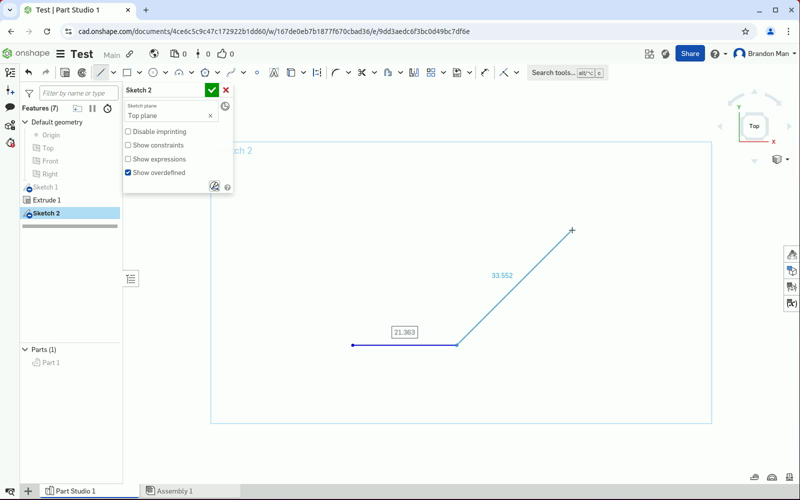
key_down(shift)
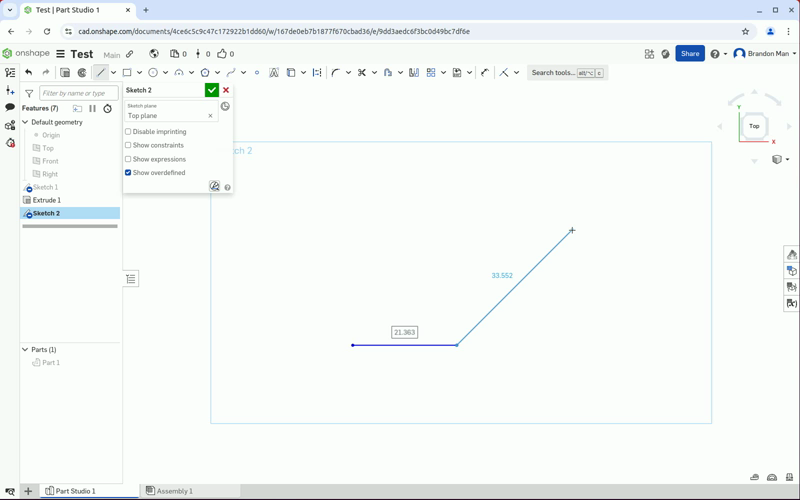
mouse_move(352, 229)
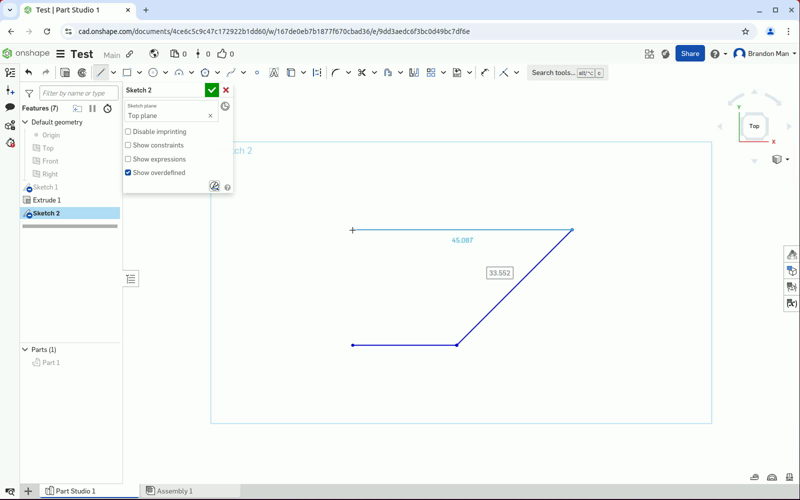
click(352, 229)
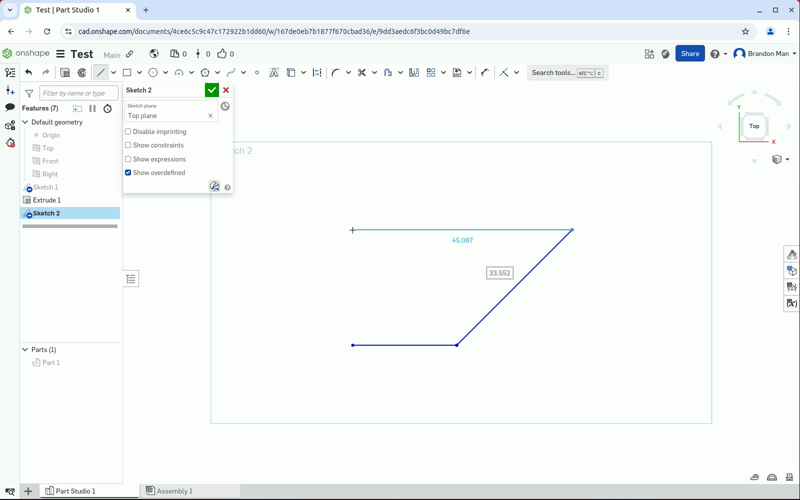
key_up(shift)
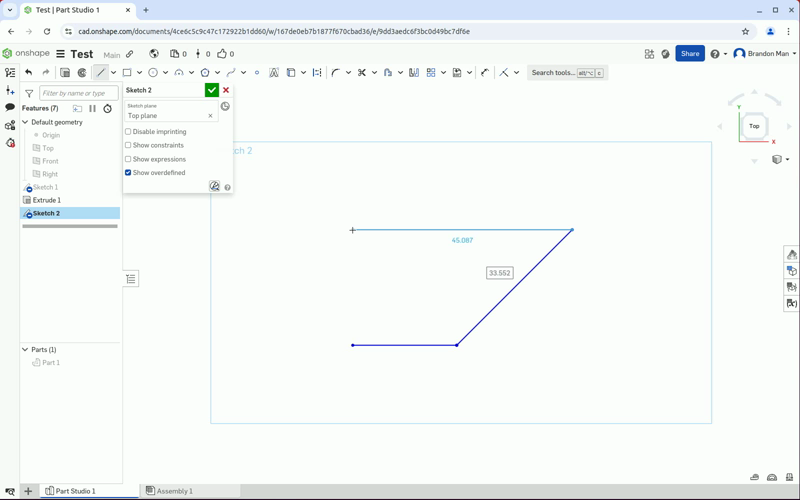
key_down(shift)
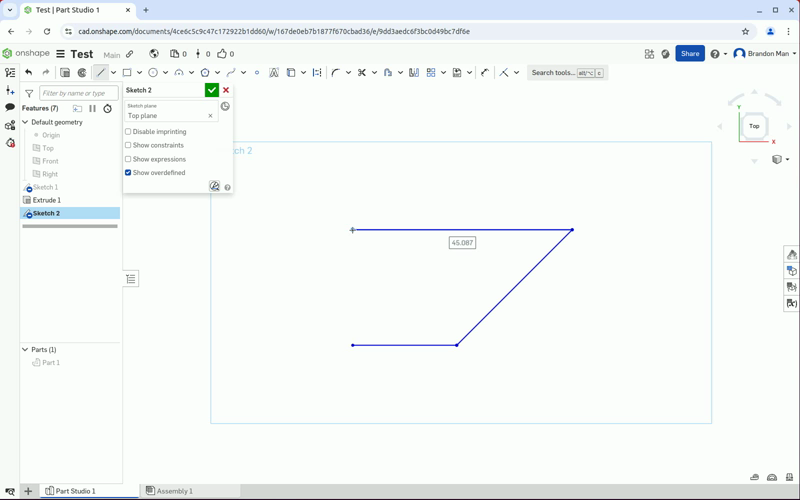
mouse_move(352, 345)
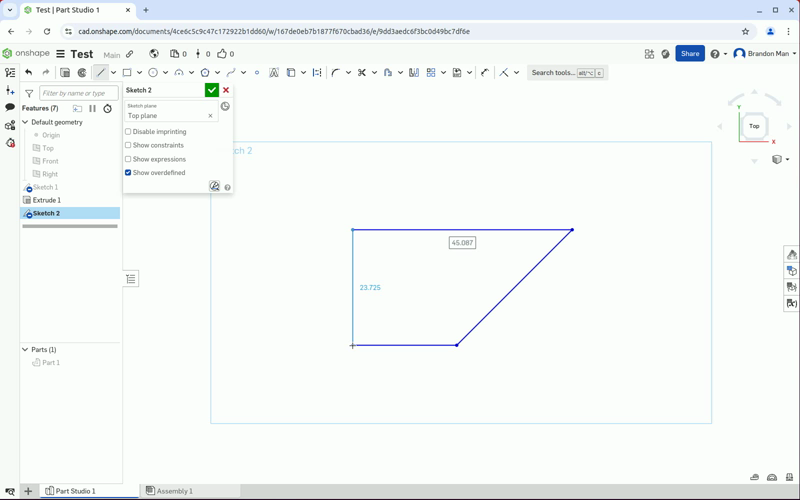
key_up(shift)
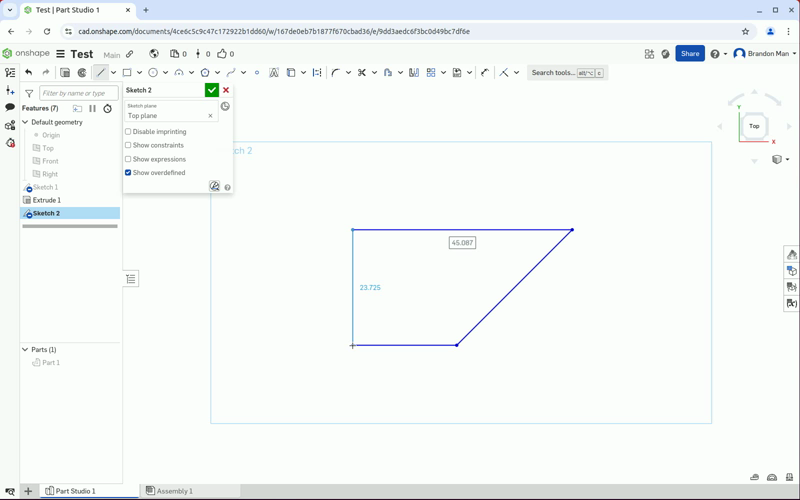
click(352, 345)
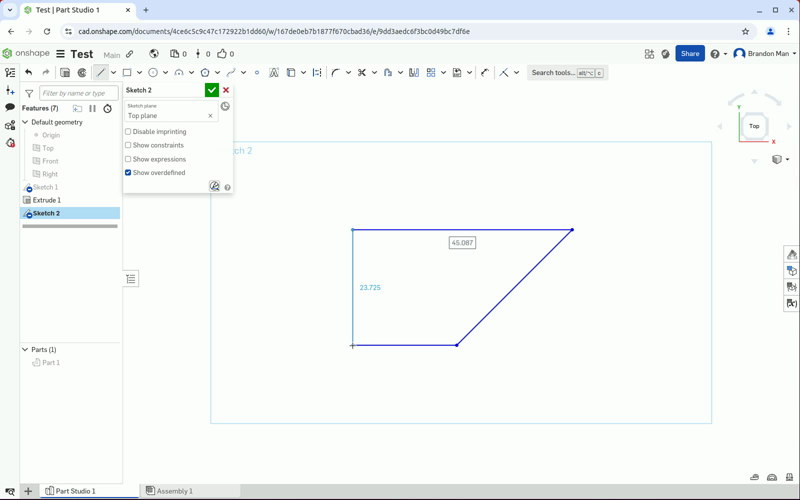
key(esc)
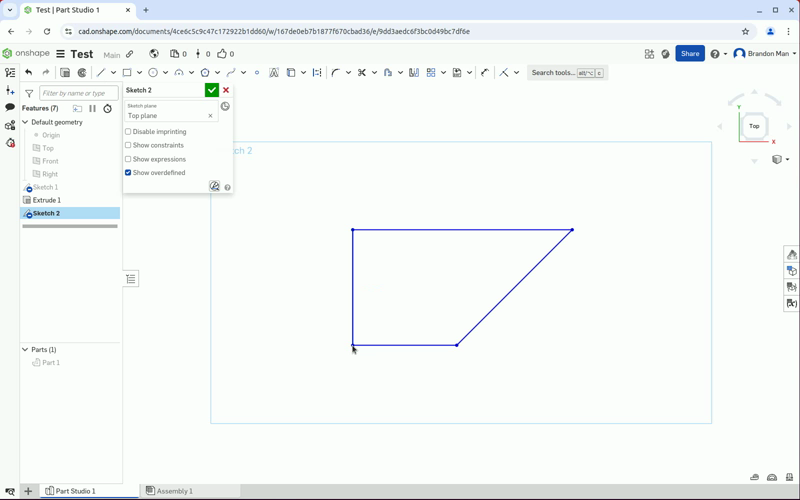
mouse_move(419, 302)
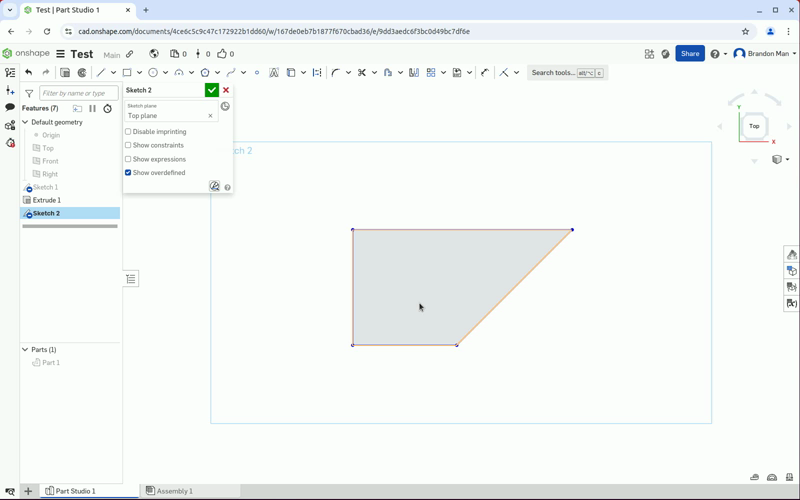
click(419, 302)
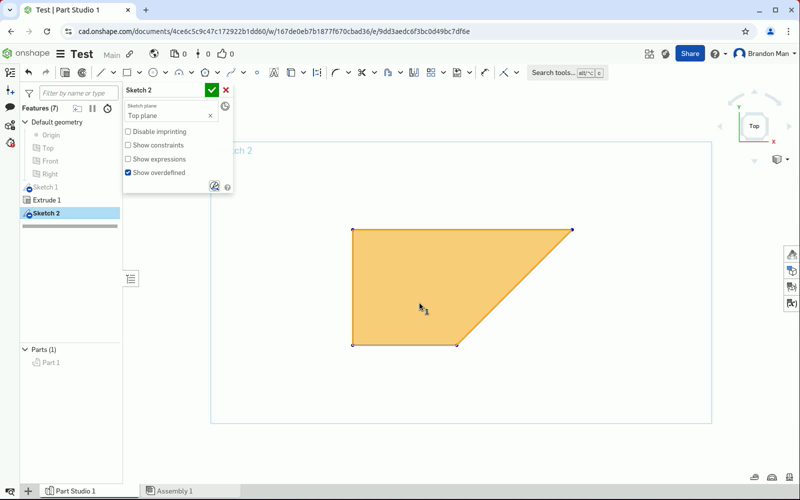
mouse_move(73, 352)
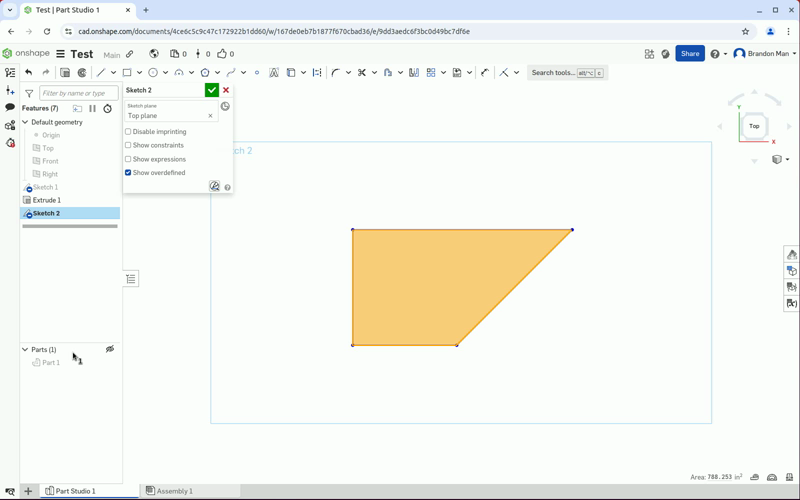
key(shift+y)
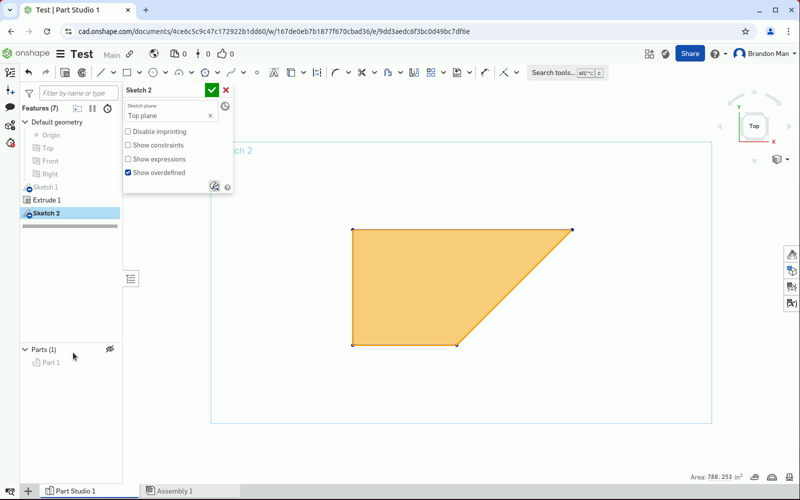
key(shift+e)
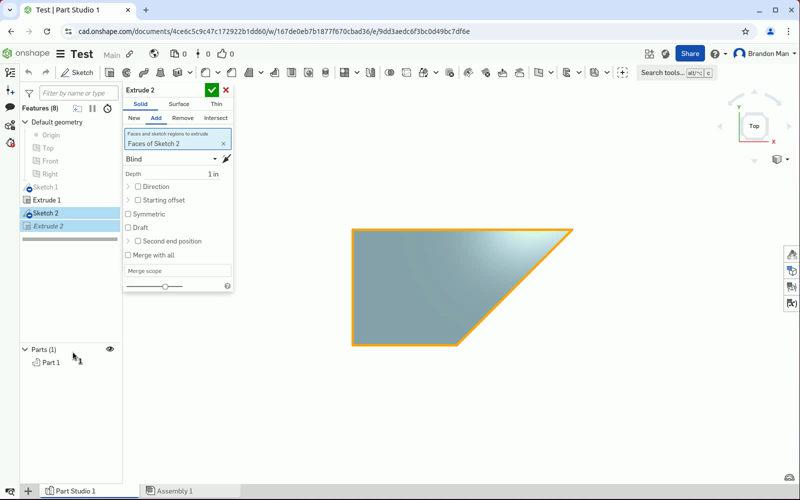
mouse_move(143, 106)
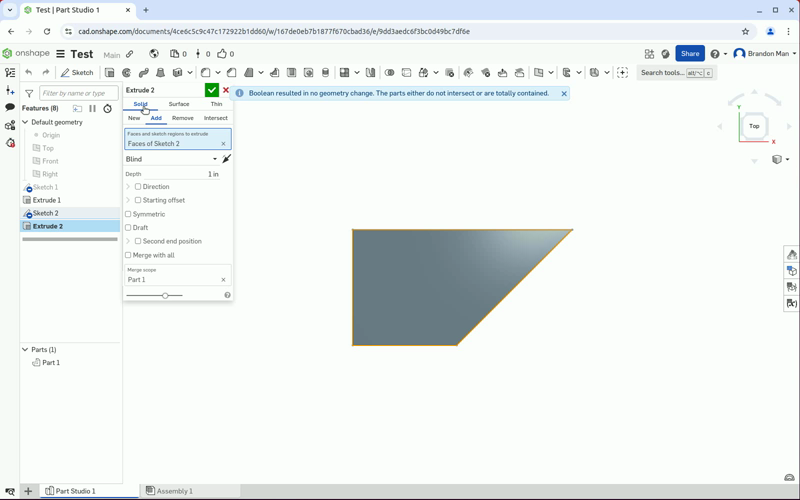
click(143, 106)
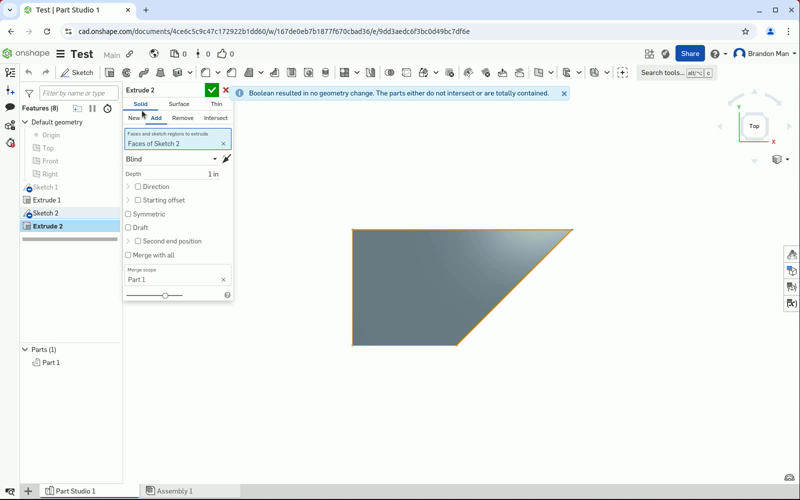
mouse_move(137, 120)
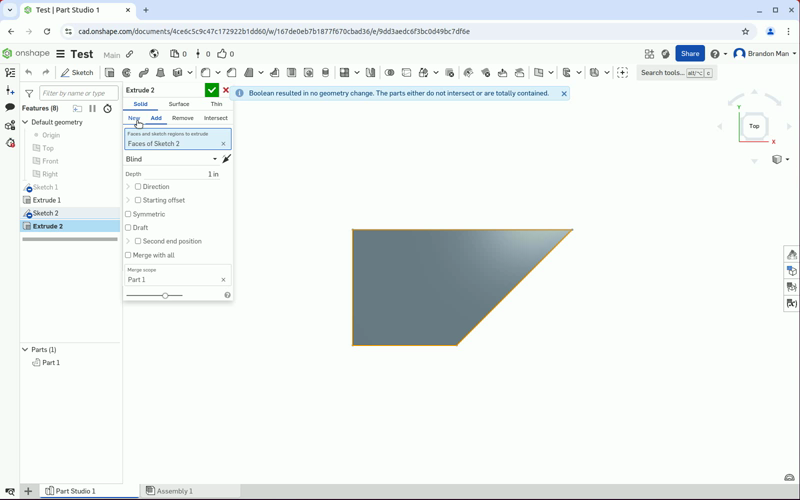
click(137, 120)
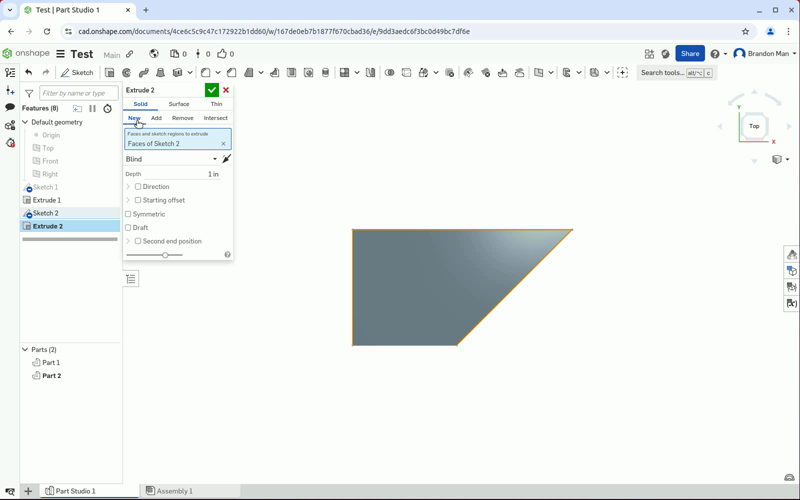
key(tab, 4)
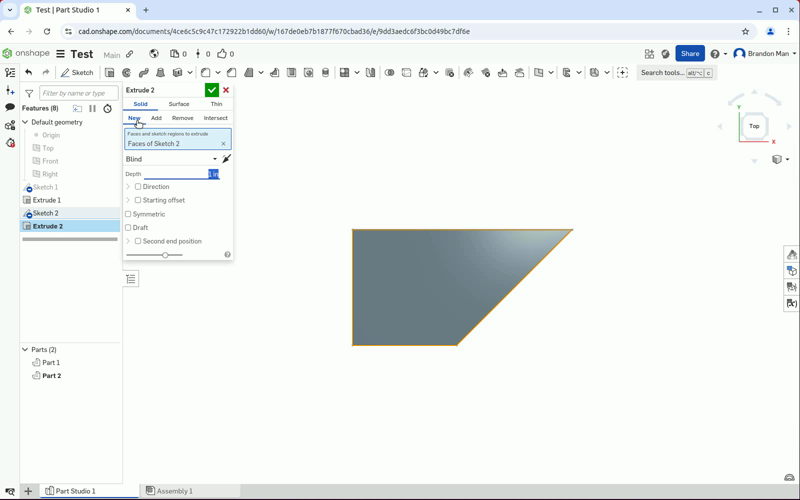
text(8.906)
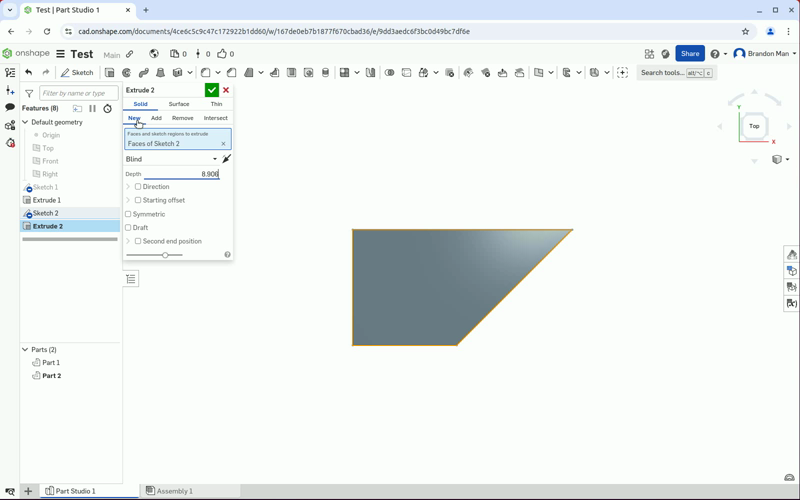
key(enter)
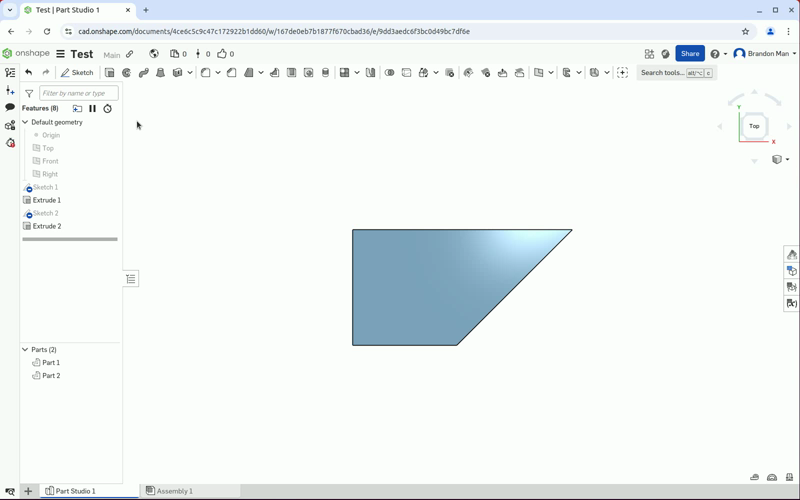
key(shift+h)
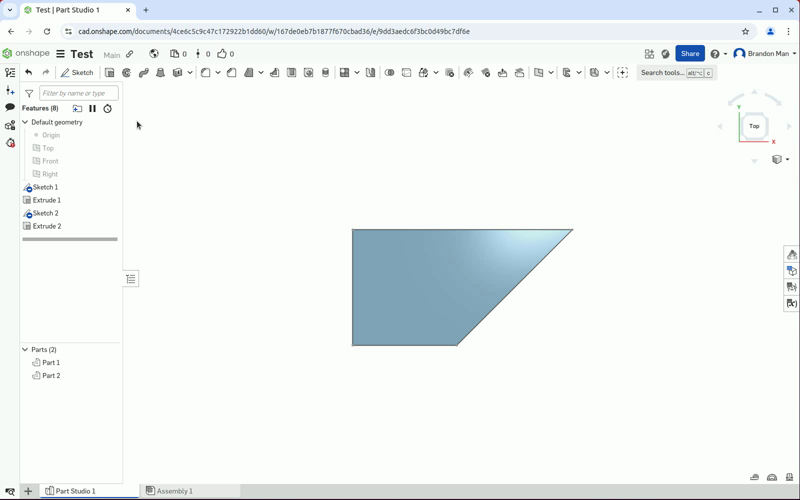
key(shift+h)
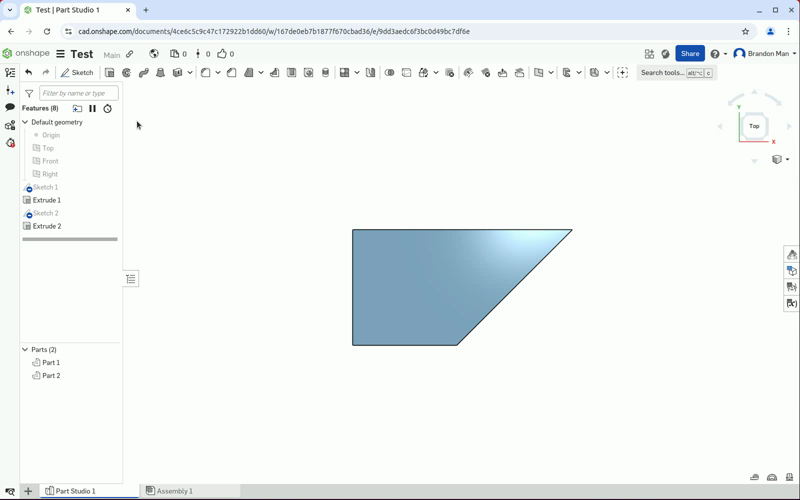
mouse_move(73, 189)
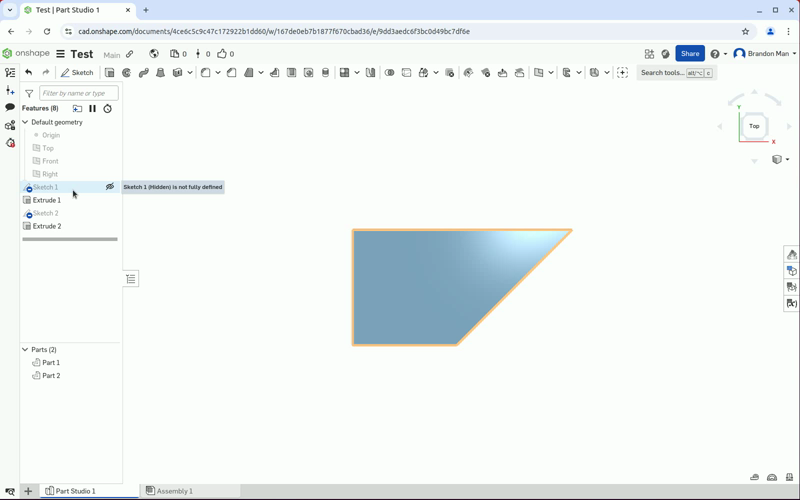
click(73, 189)
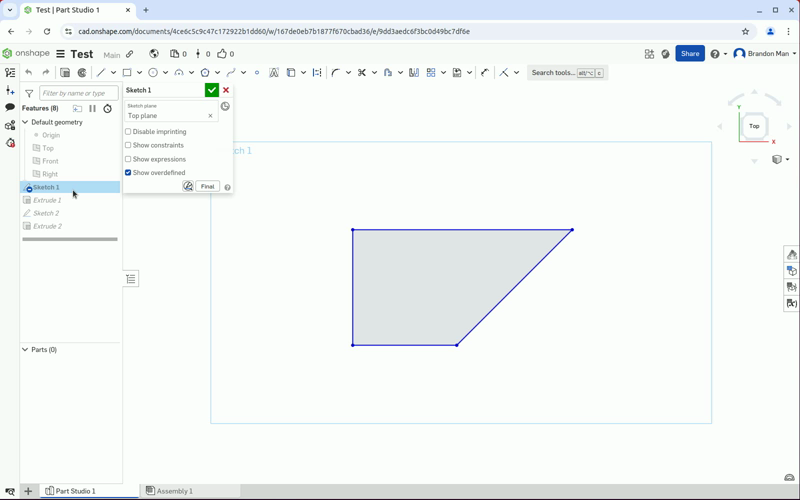
mouse_move(229, 92)
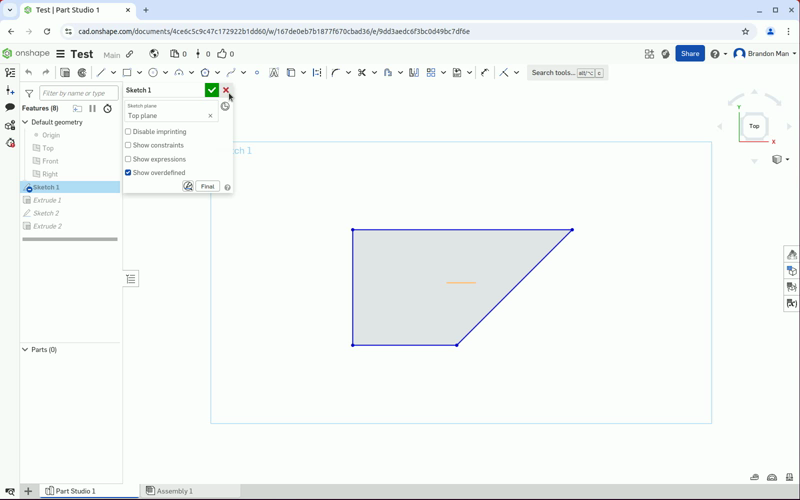
click(229, 92)
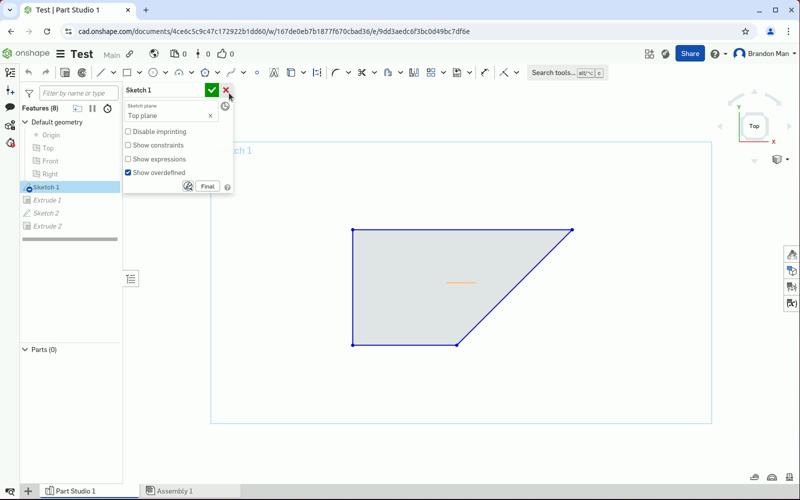
key(shift+s)
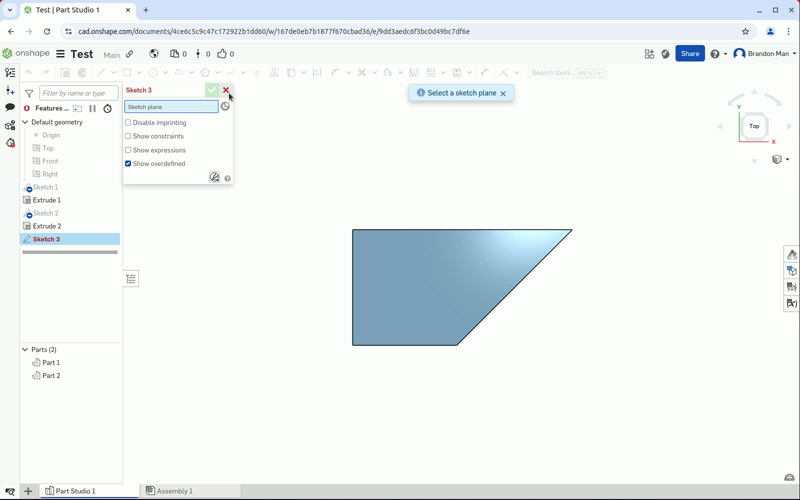
mouse_move(73, 150)
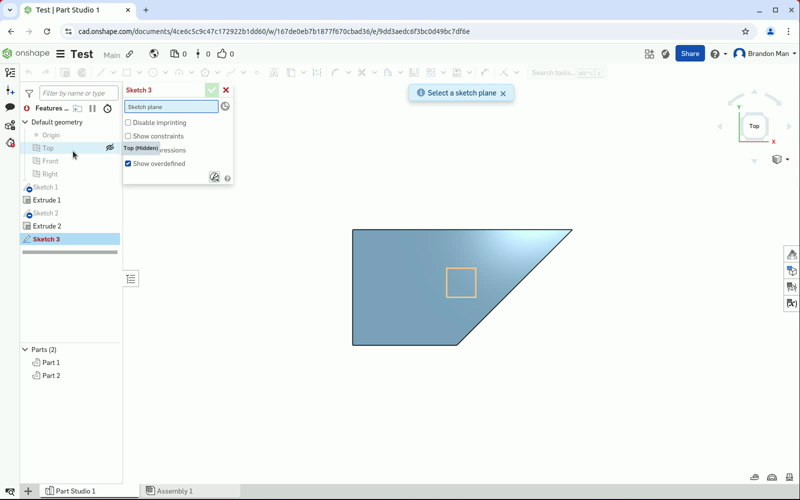
click(73, 150)
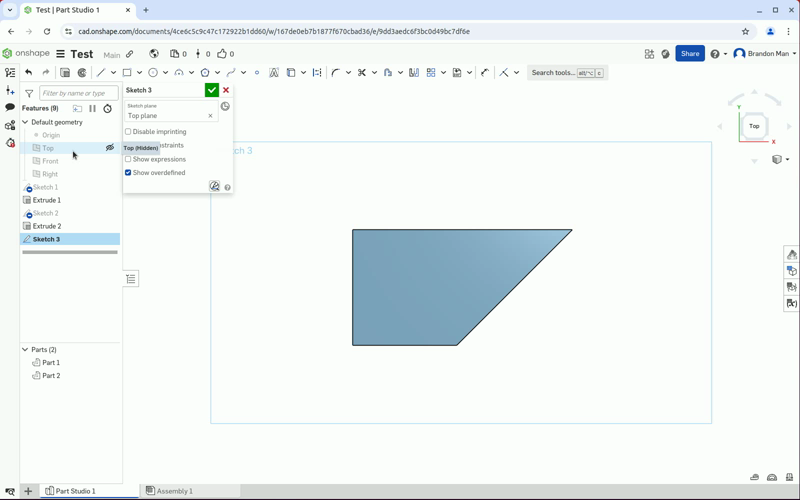
mouse_move(73, 352)
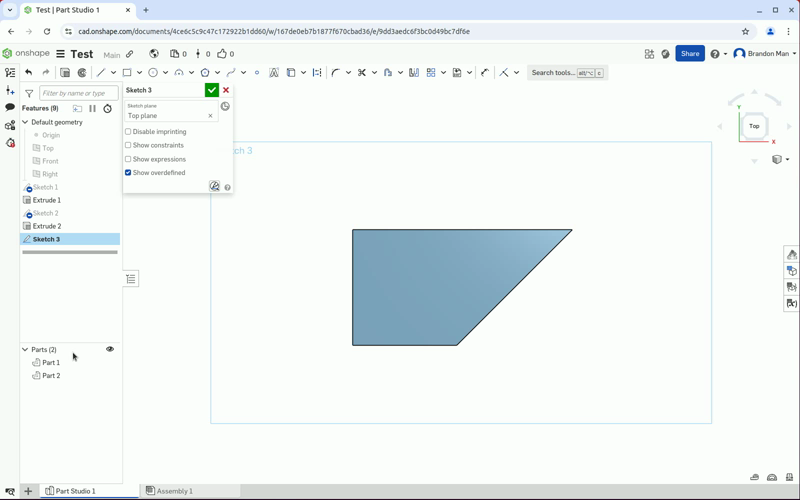
key(y)
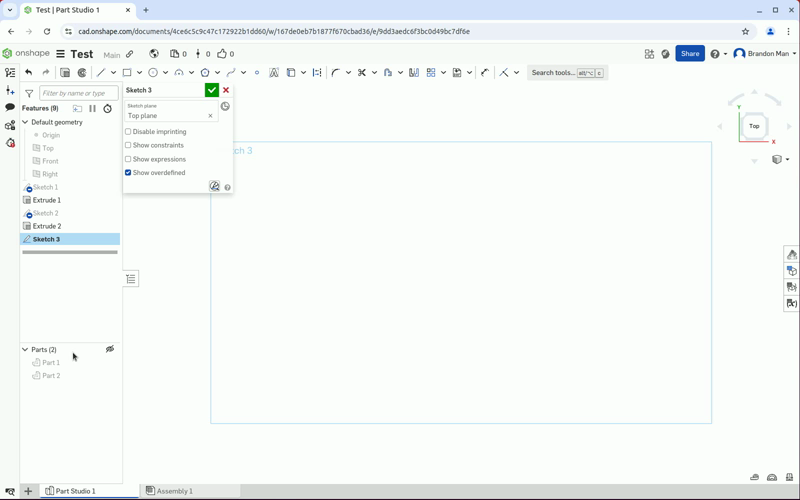
key(l)
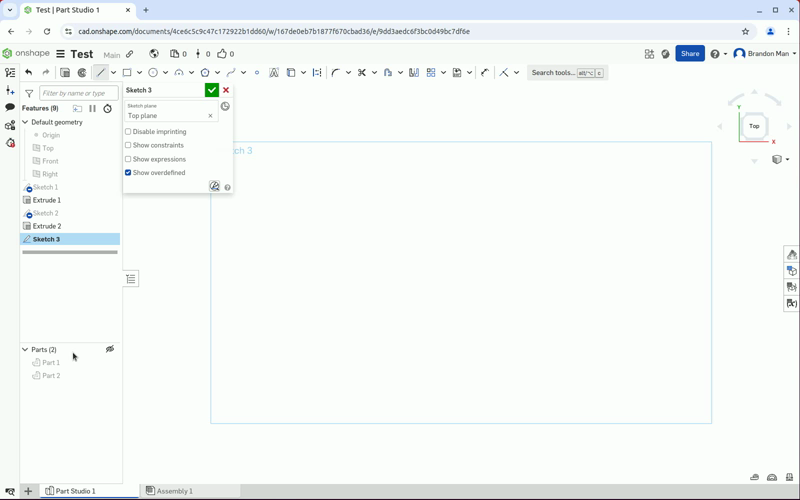
key_down(shift)
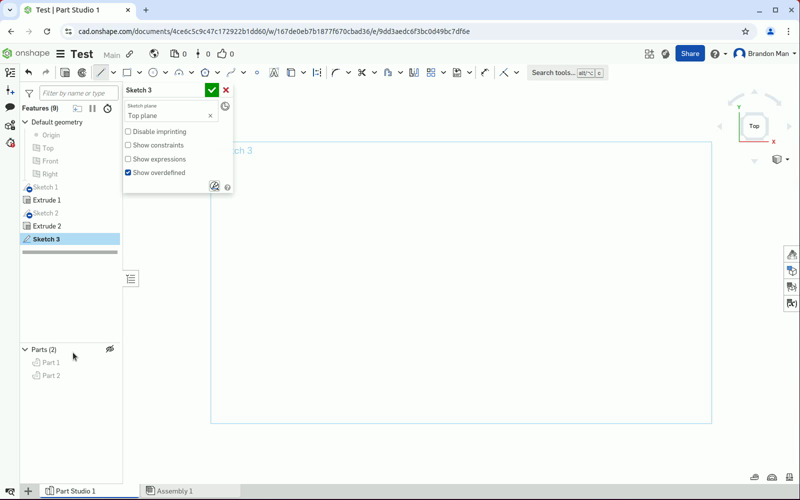
mouse_move(458, 345)
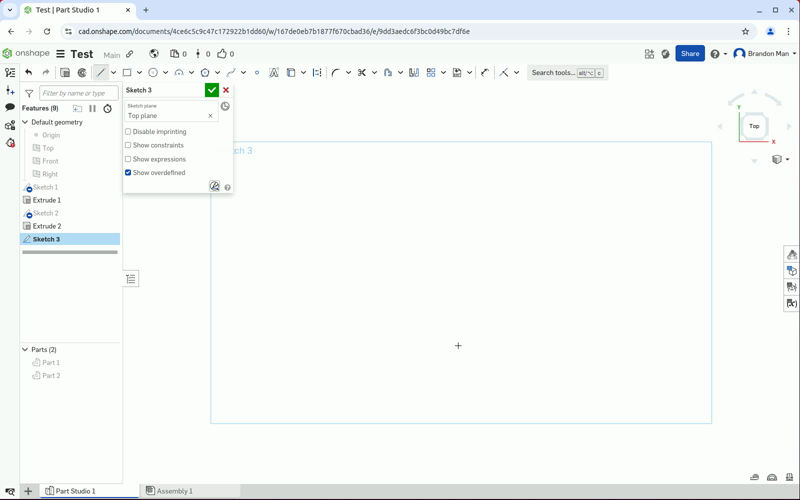
click(458, 345)
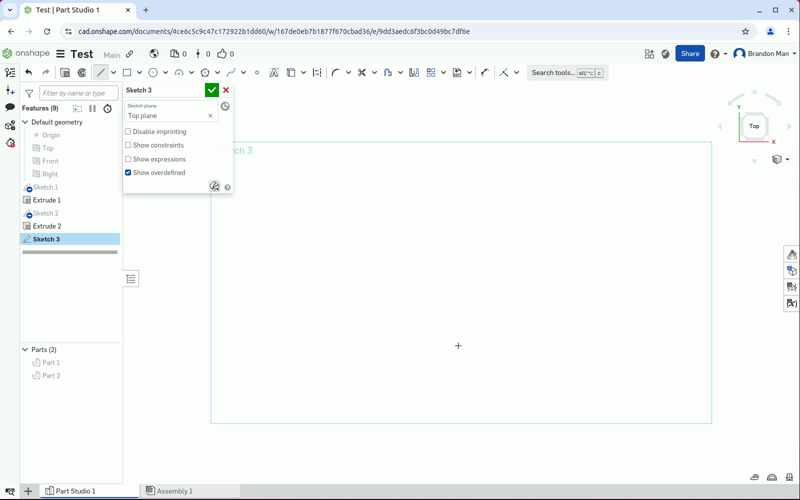
key_up(shift)
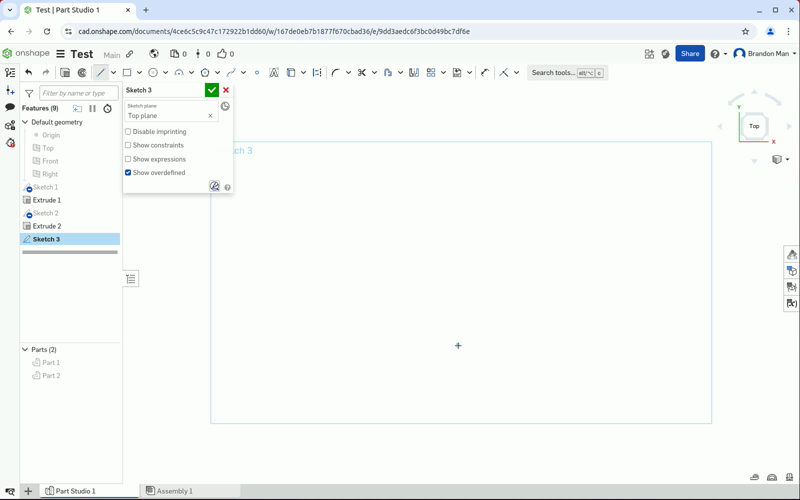
key_down(shift)
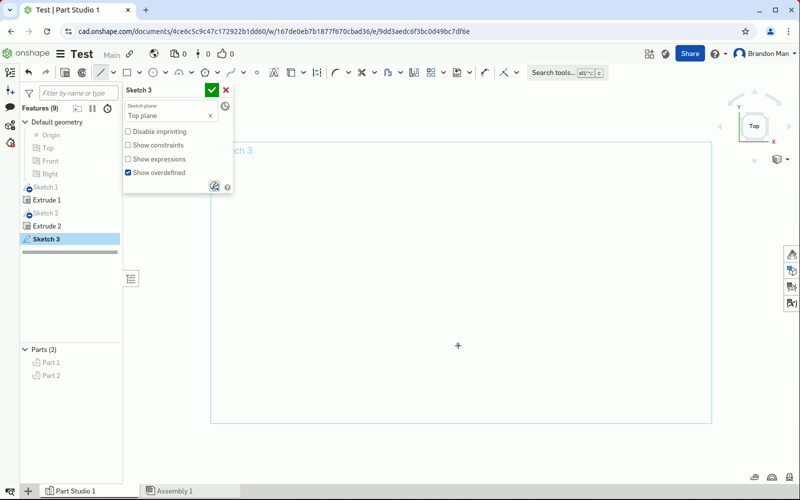
mouse_move(573, 345)
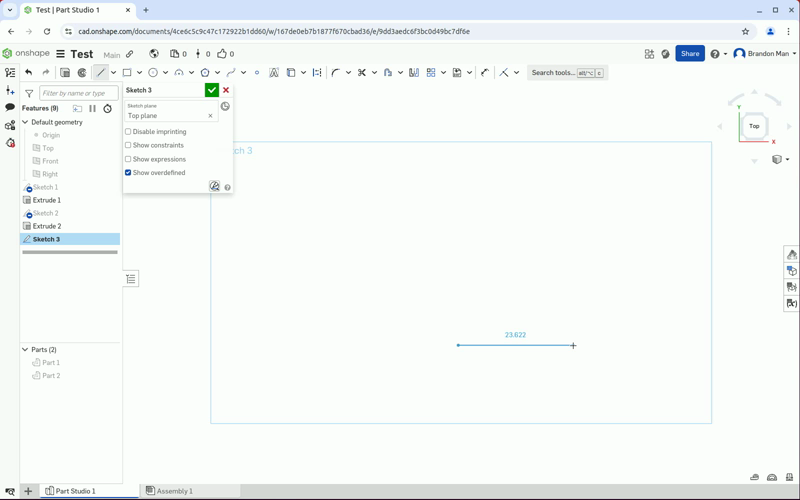
click(573, 345)
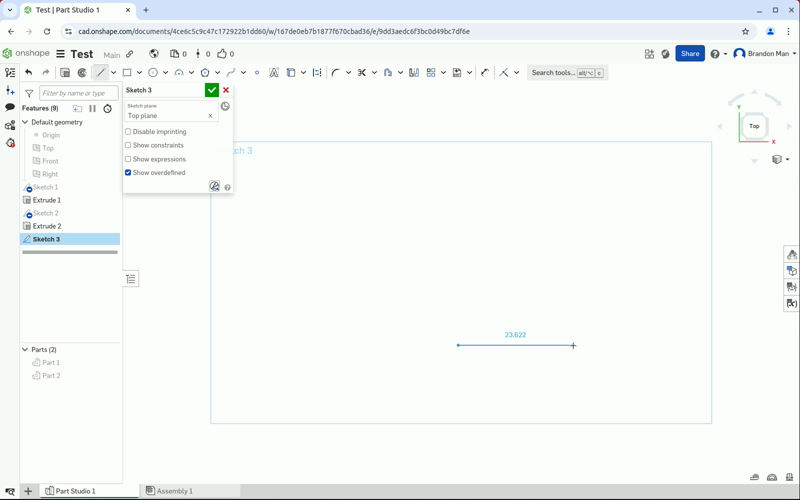
key_up(shift)
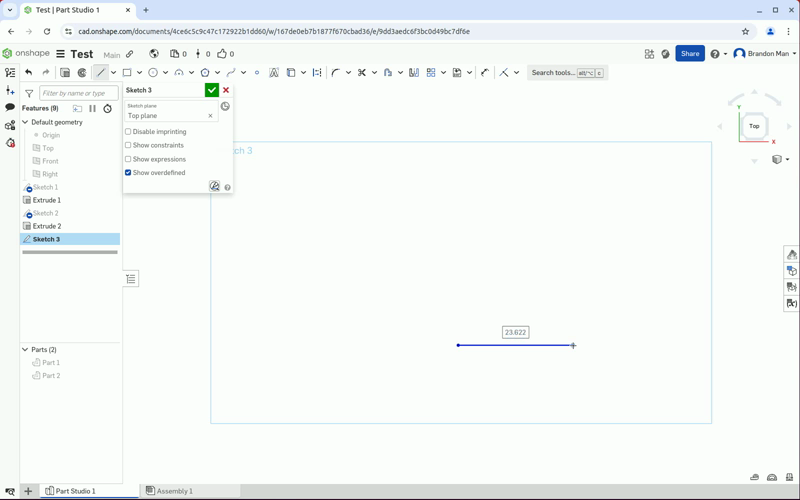
key_down(shift)
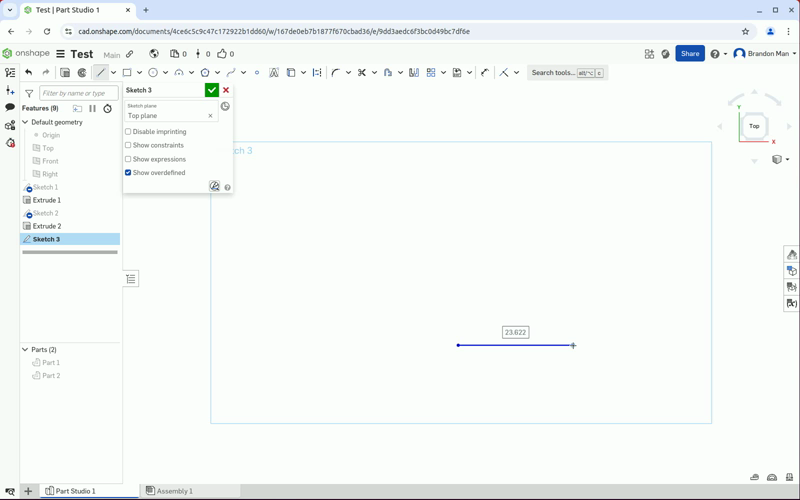
mouse_move(573, 228)
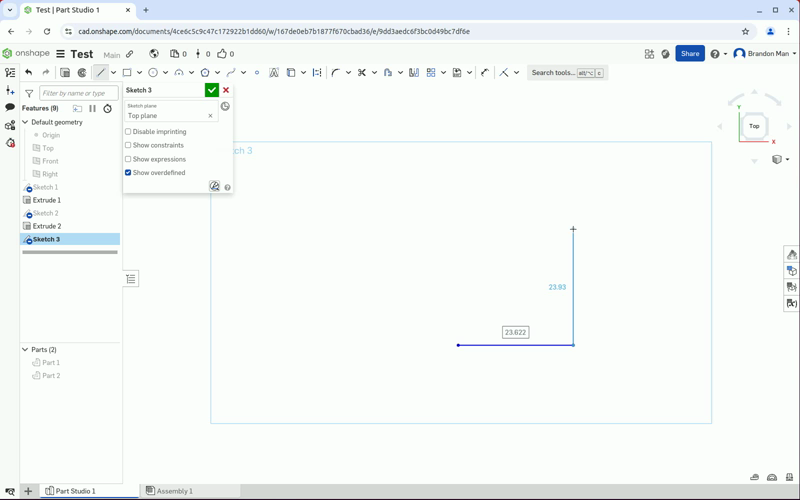
click(573, 228)
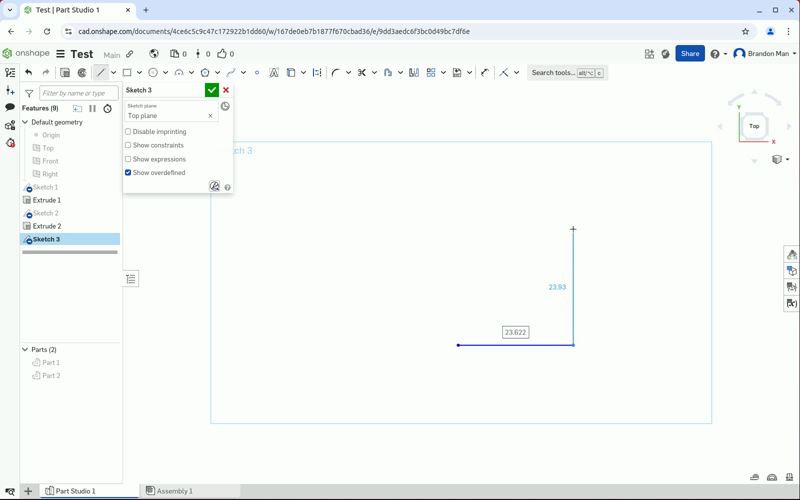
key_up(shift)
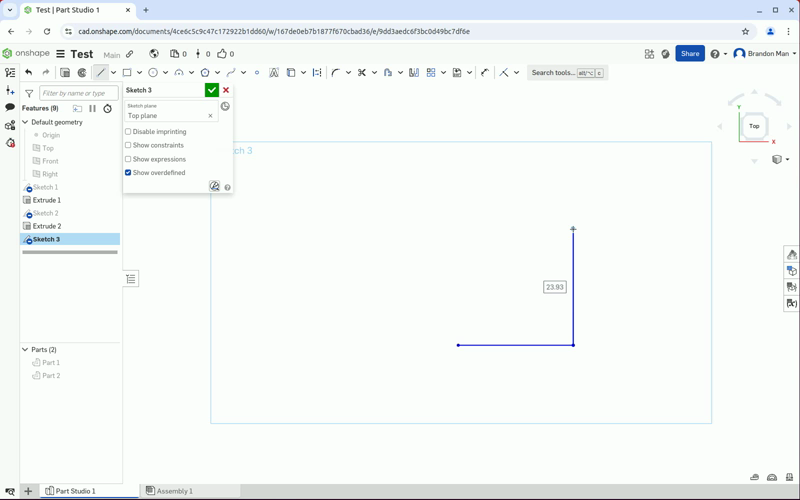
key_down(shift)
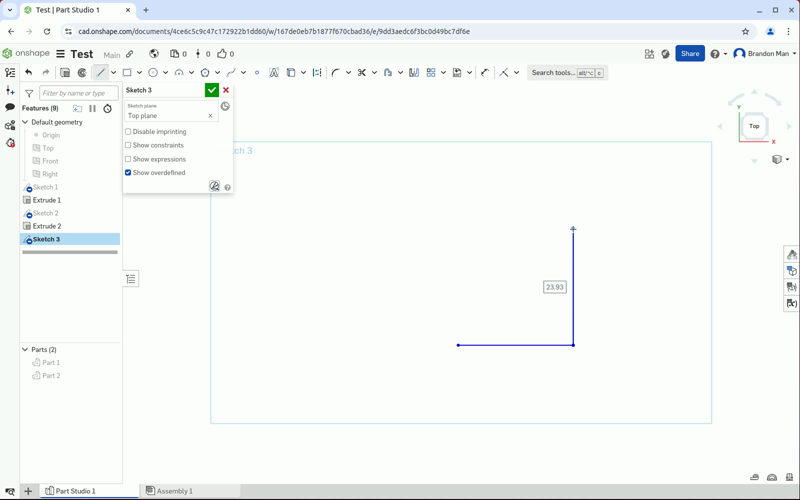
mouse_move(458, 345)
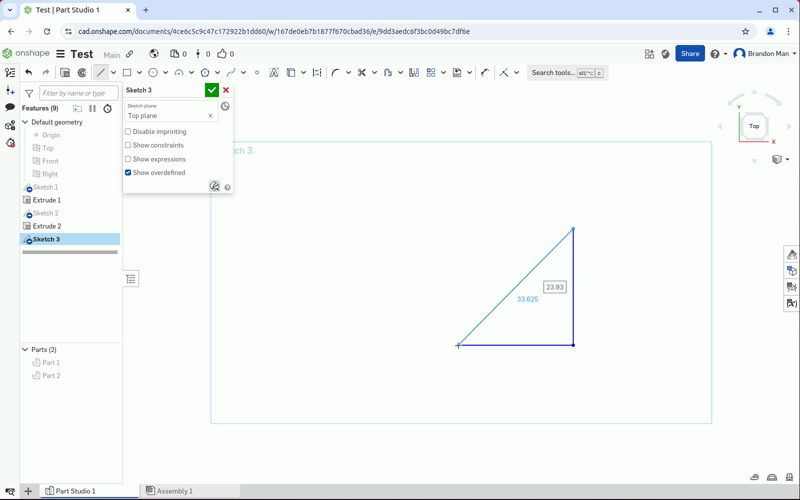
key_up(shift)
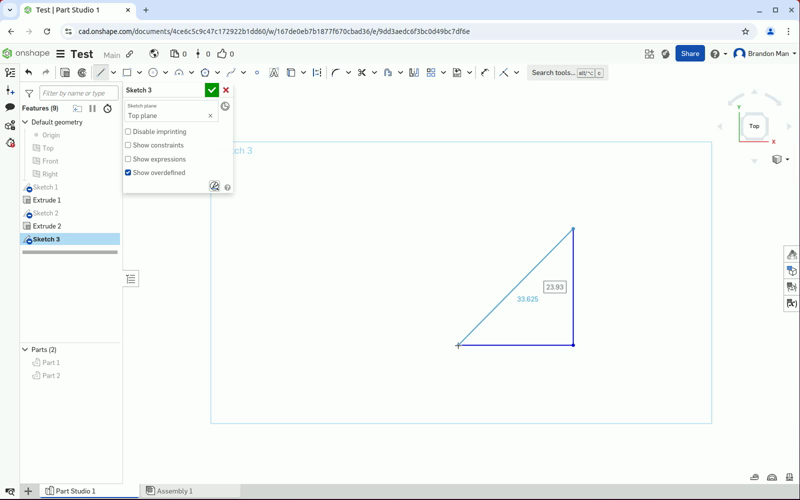
click(458, 345)
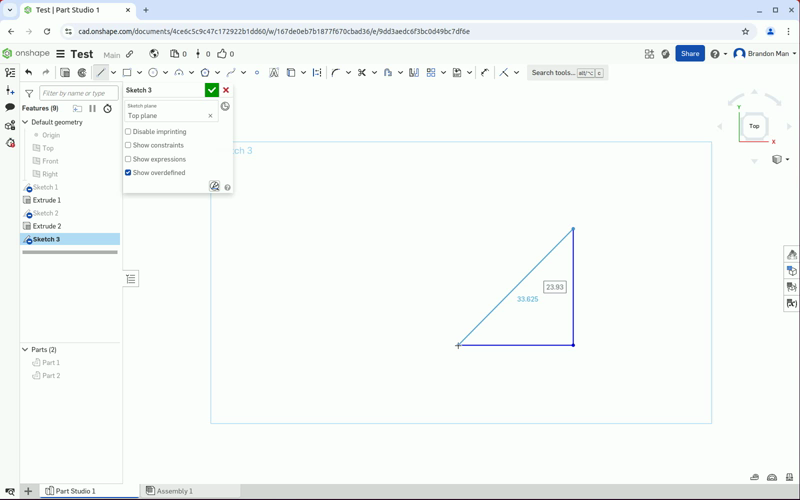
key(esc)
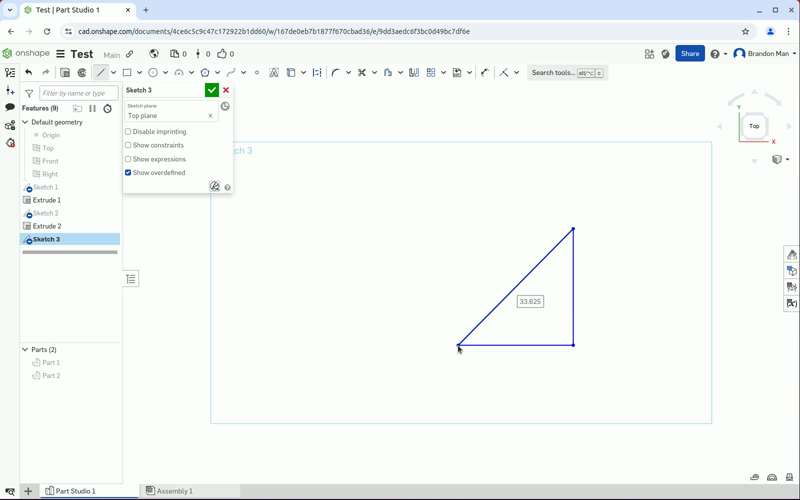
mouse_move(557, 262)
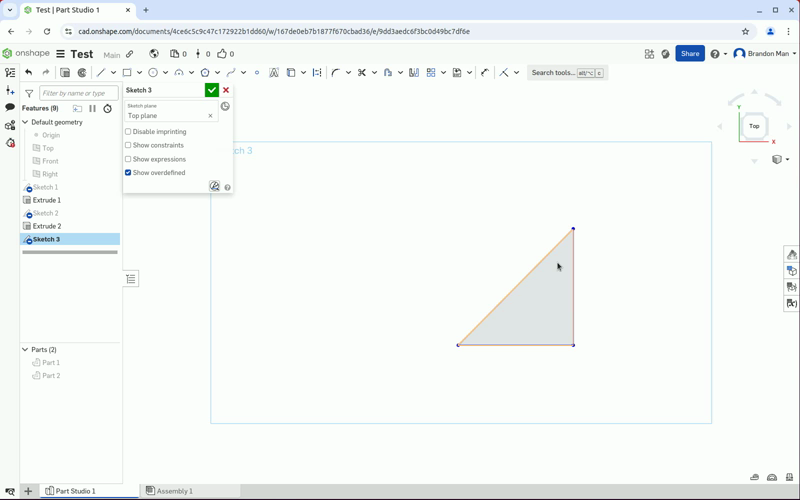
click(557, 262)
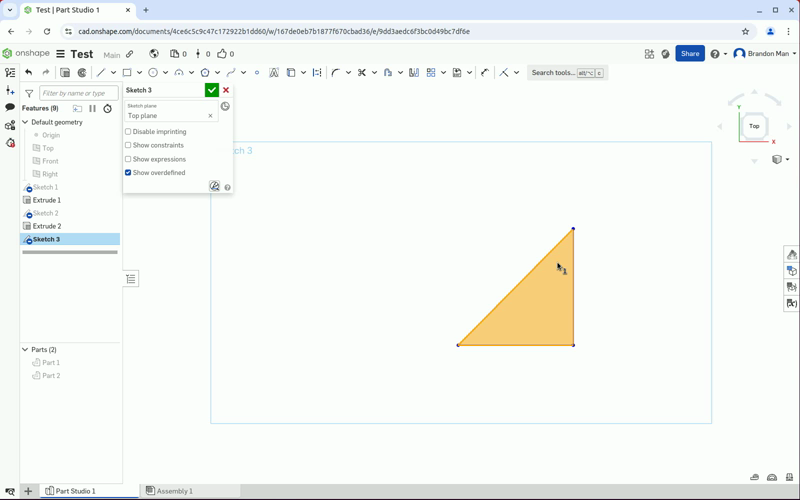
mouse_move(73, 352)
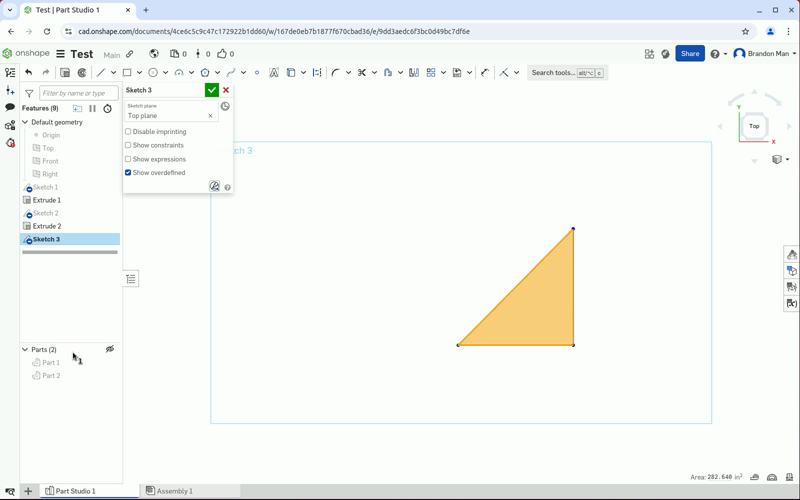
key(shift+y)
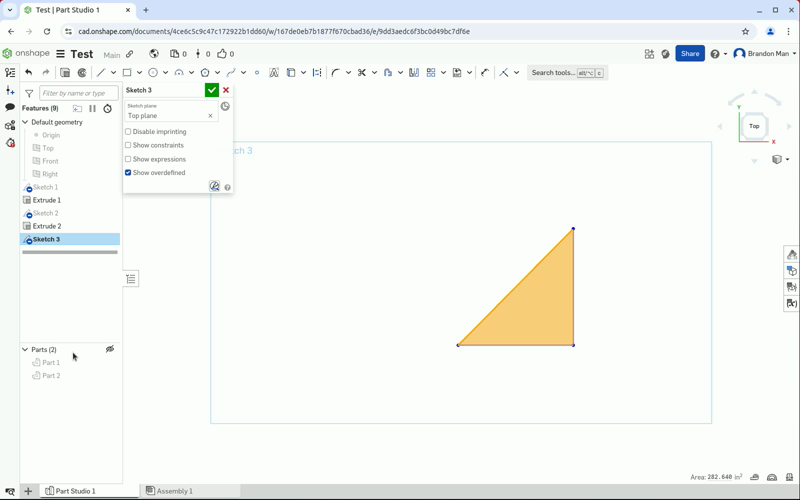
key(shift+e)
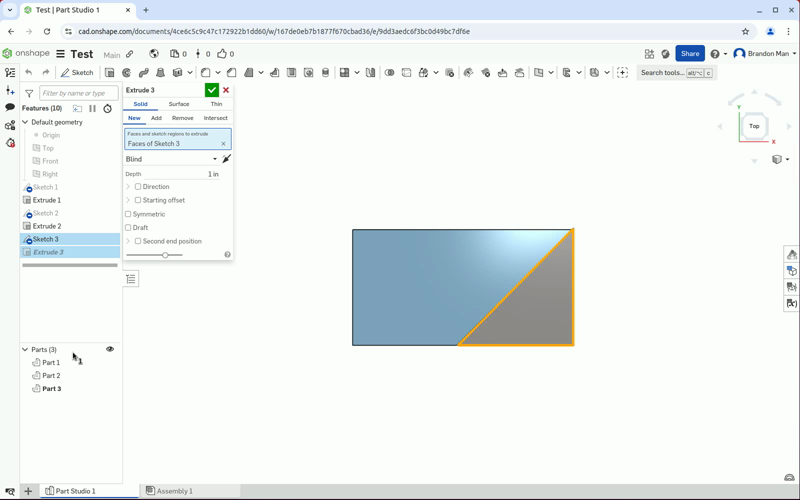
mouse_move(143, 106)
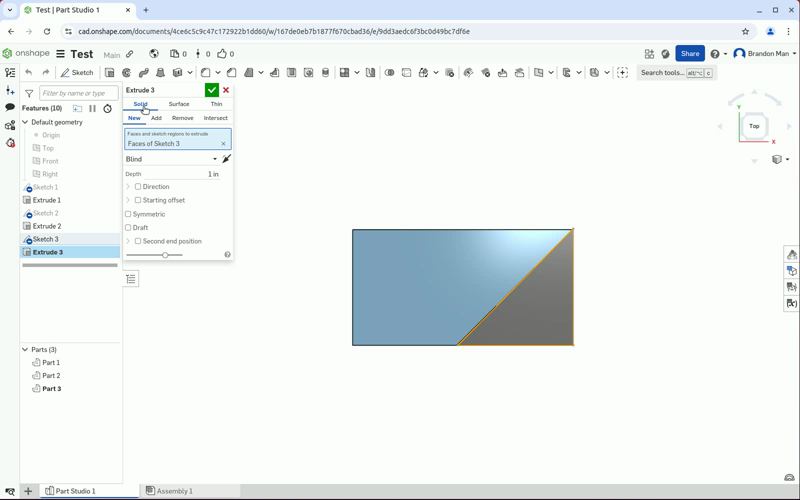
click(143, 106)
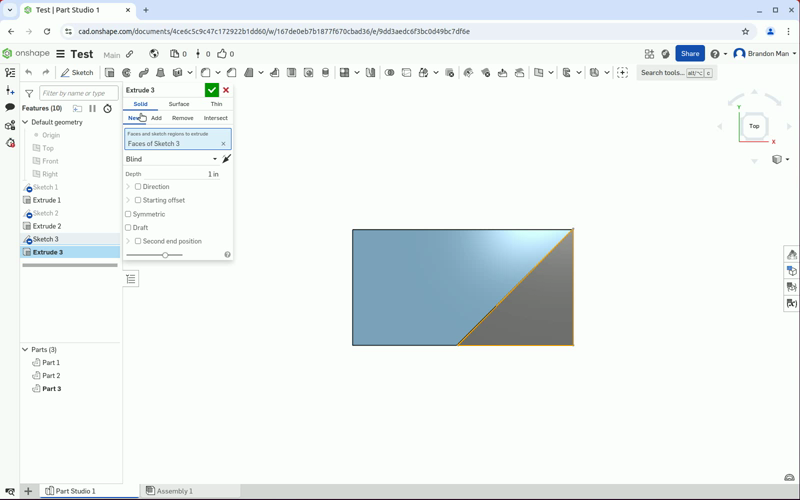
mouse_move(137, 120)
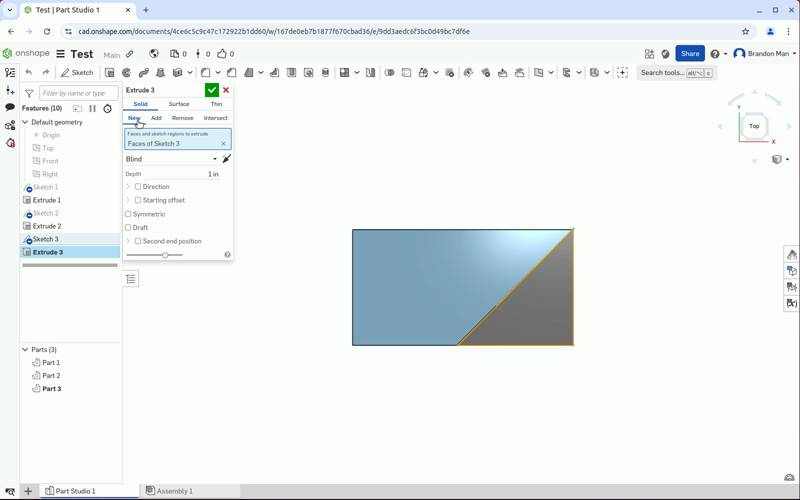
click(137, 120)
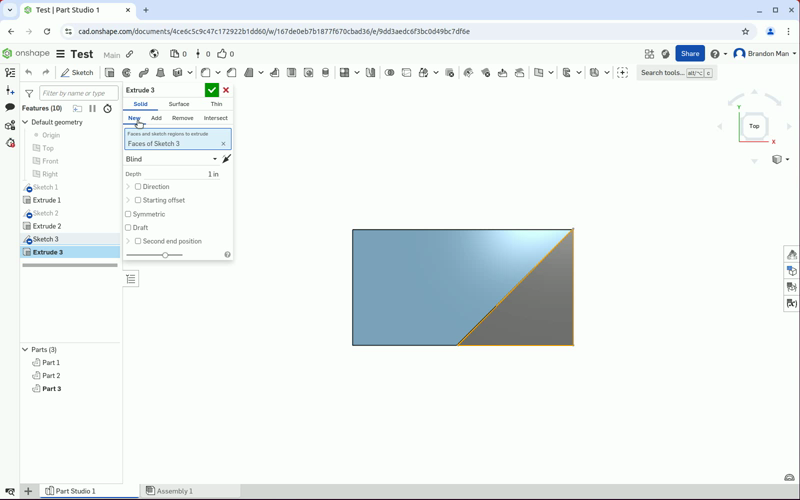
key(tab, 4)
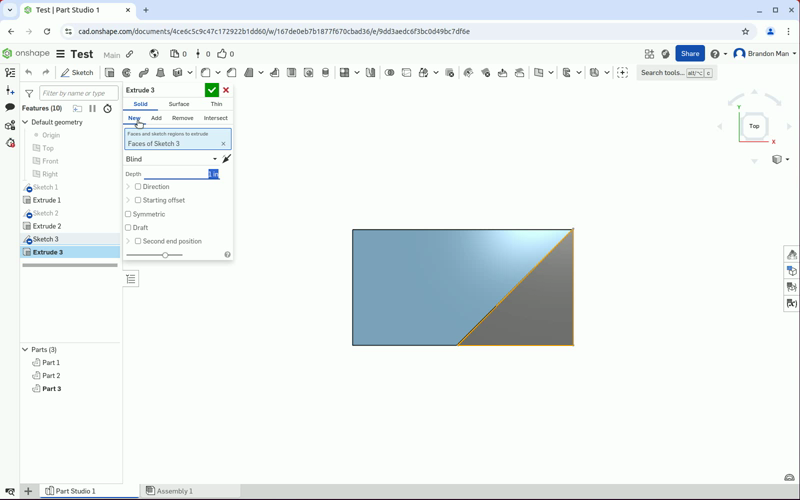
text(8.906)
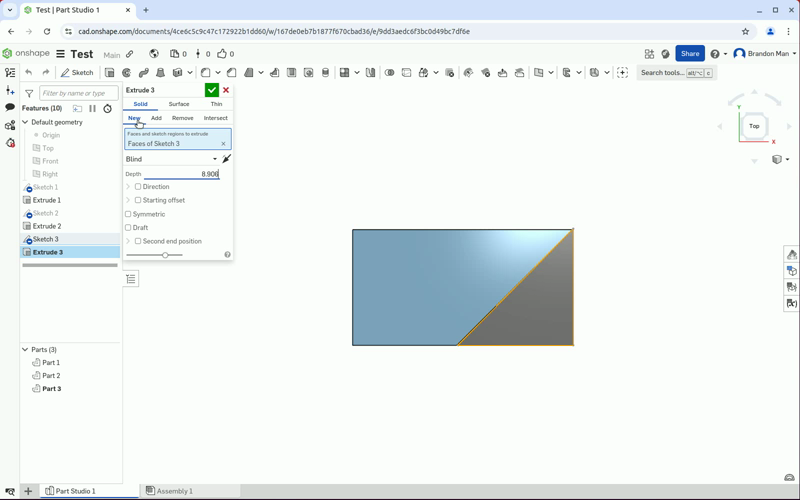
key(enter)
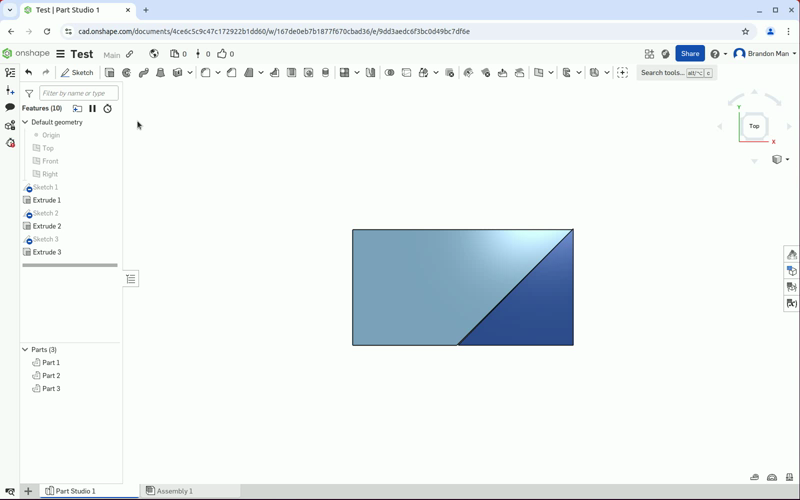
key(shift+h)
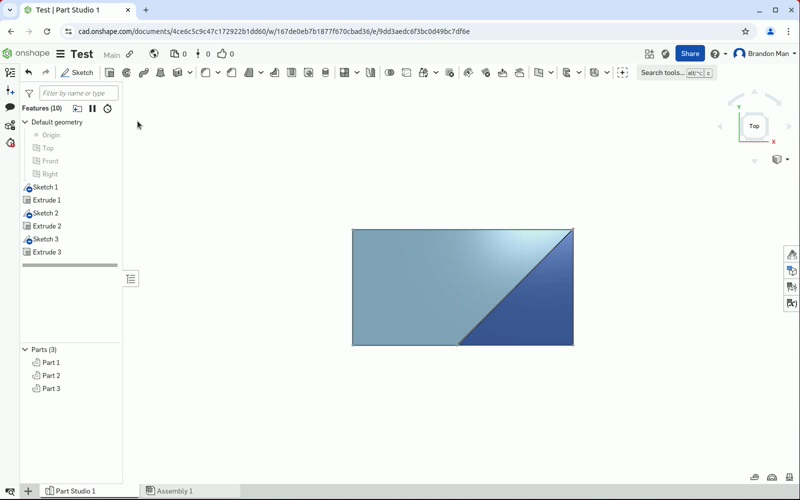
key(shift+h)
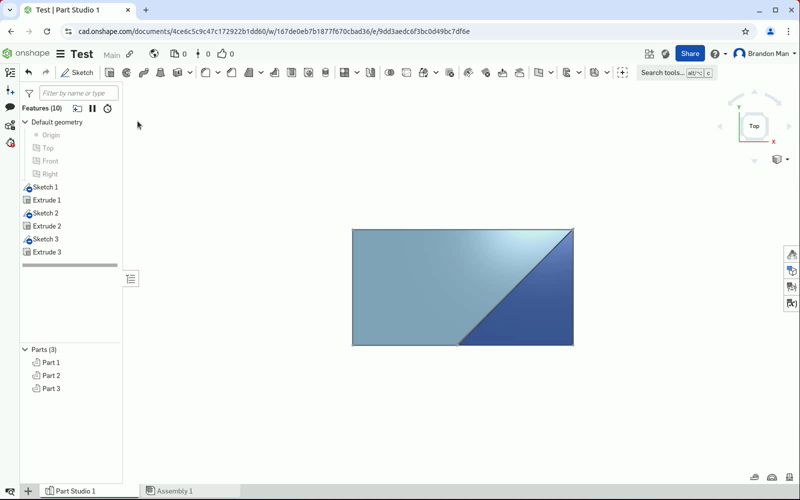
key(shift+7)
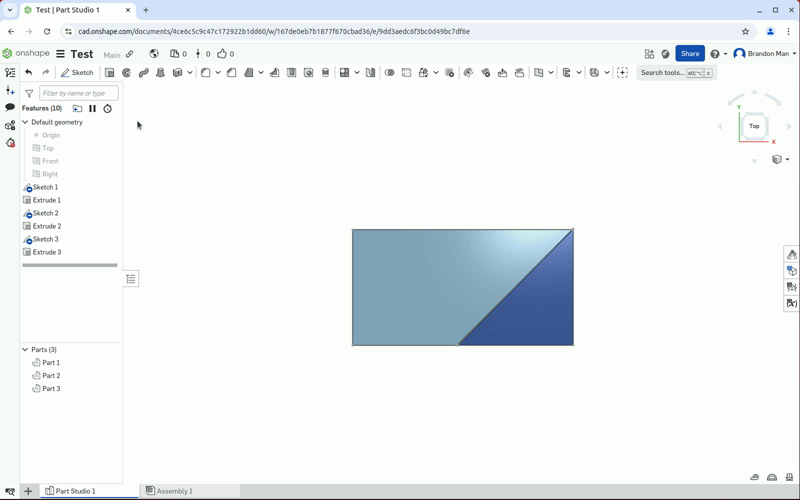
key(up, 3)
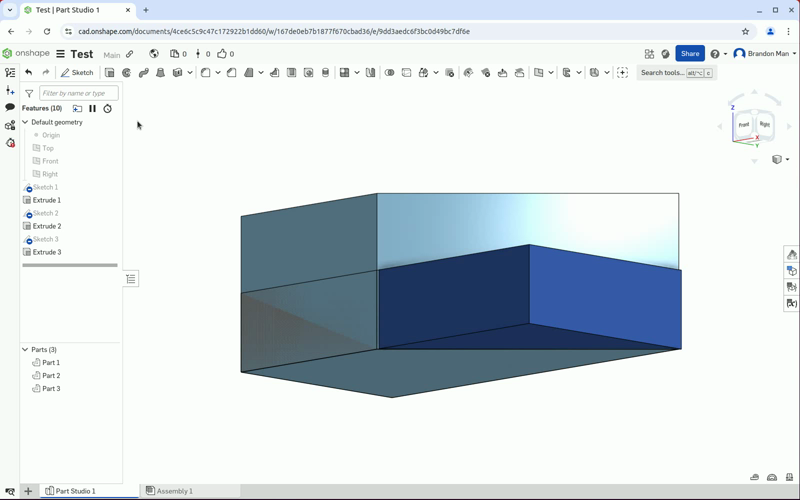
key(left, 3)
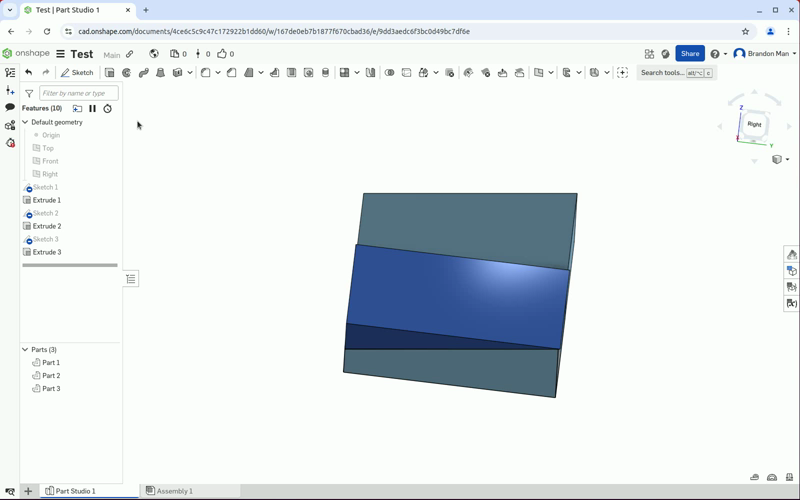
key(right, 3)
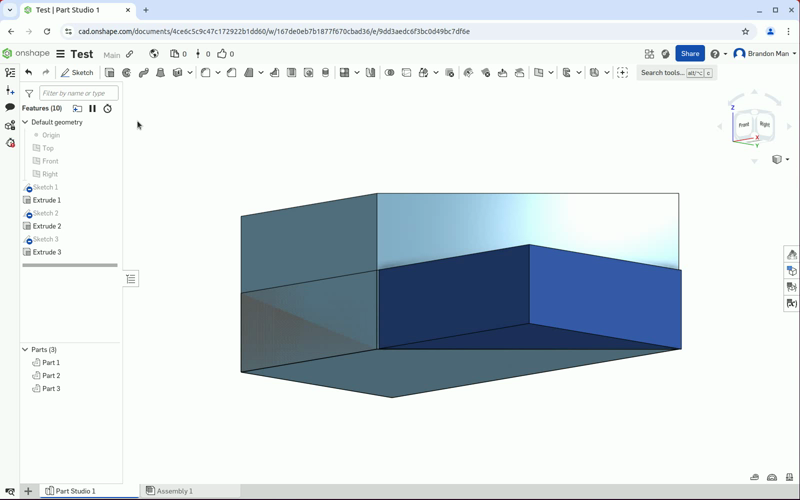
key(down, 3)
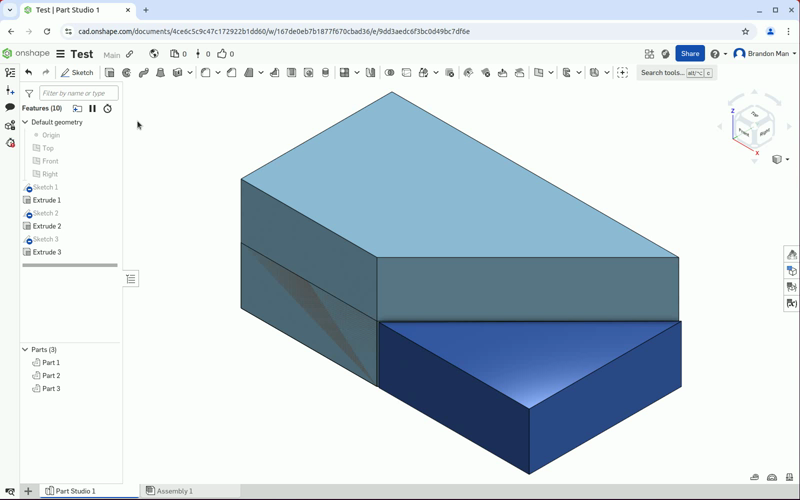
mouse_move(73, 189)
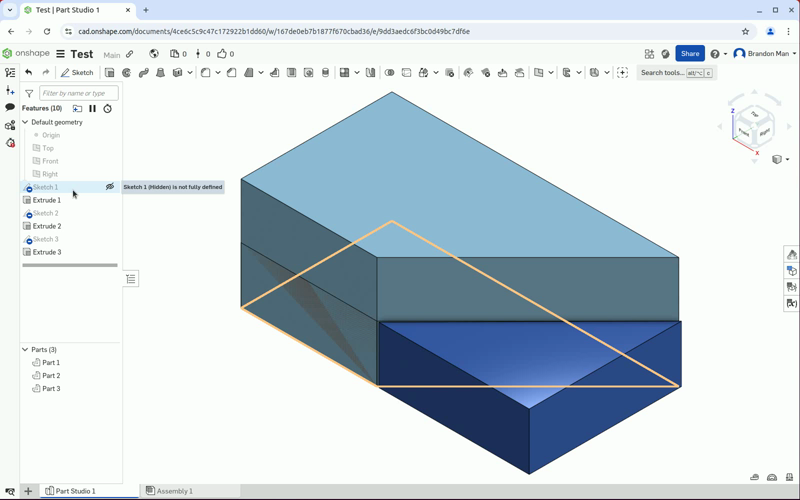
click(73, 189)